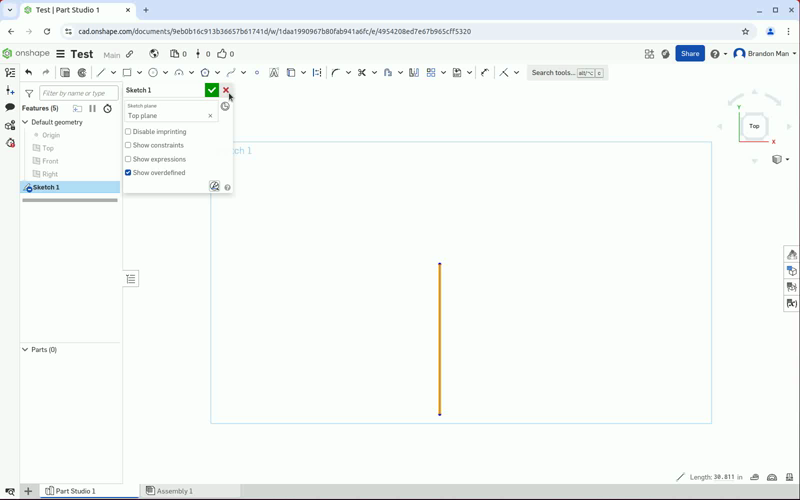
key(shift+h)
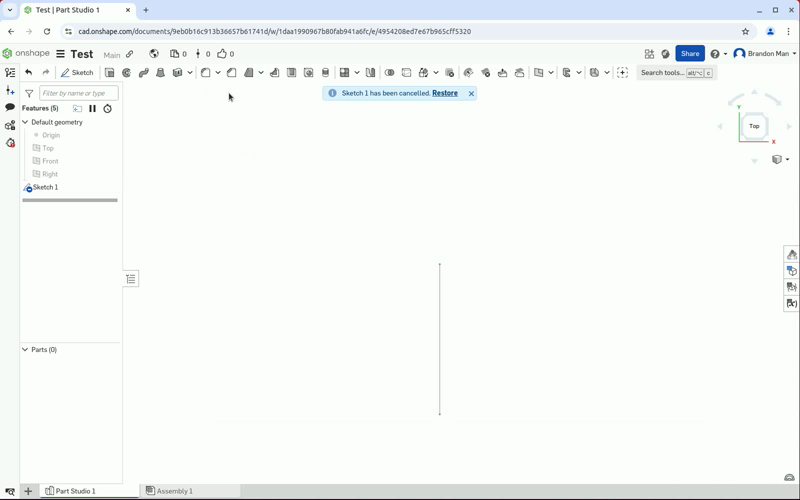
key(shift+s)
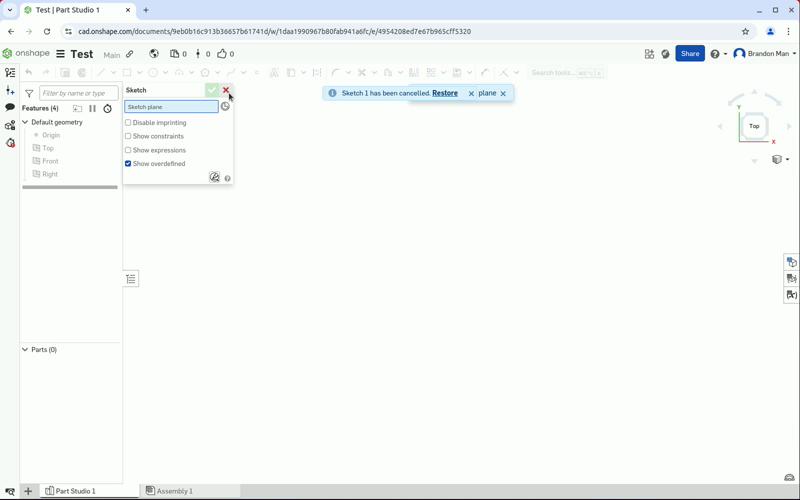
mouse_move(73, 150)
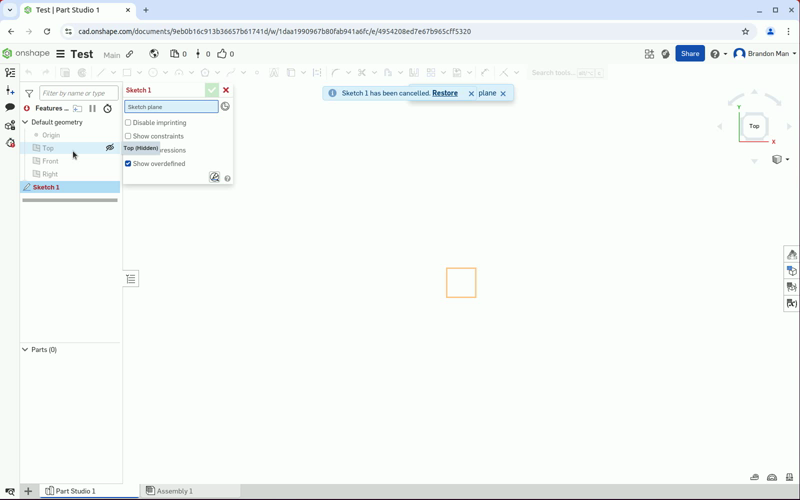
click(73, 150)
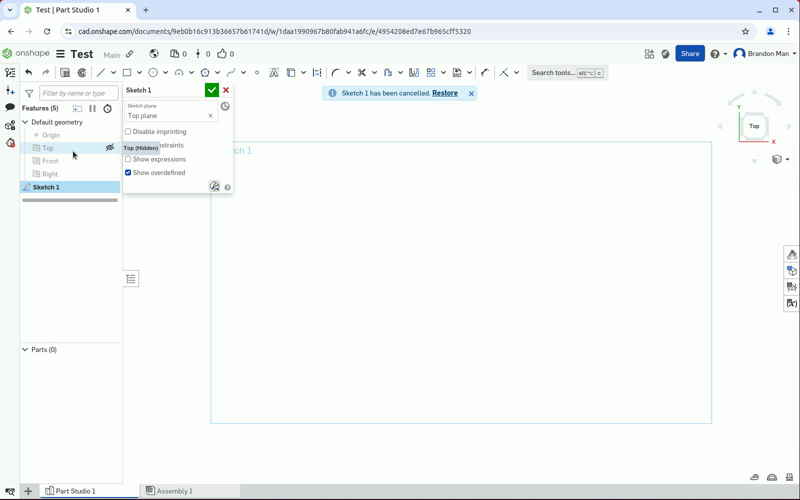
mouse_move(73, 352)
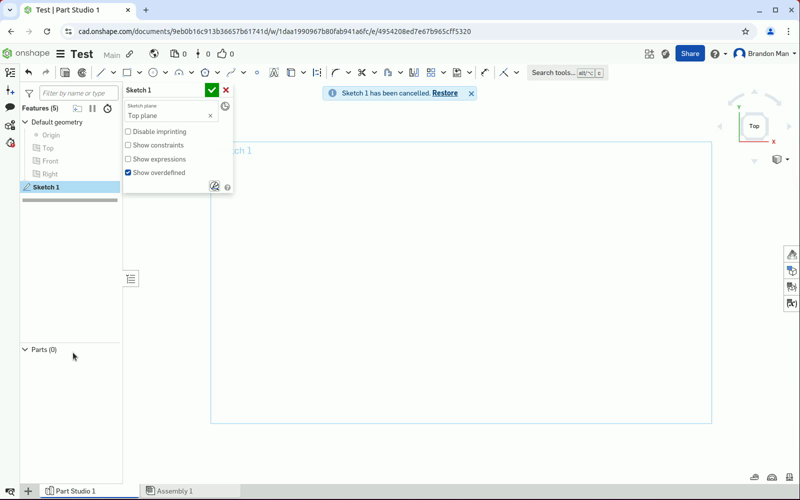
key(y)
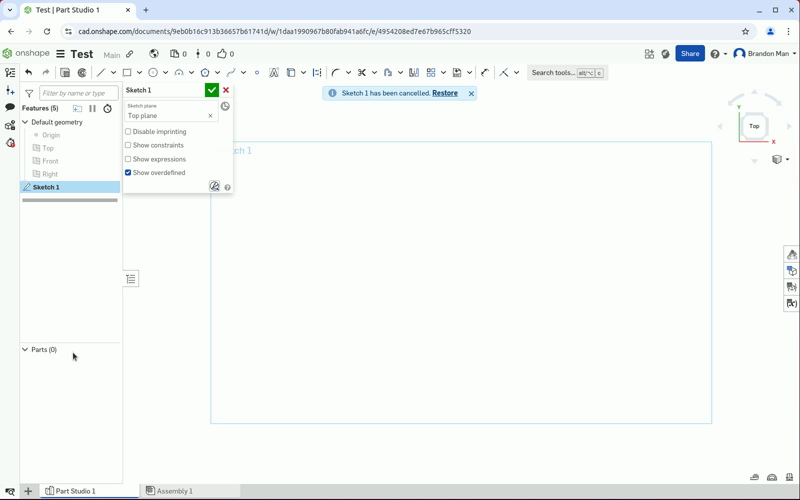
key(l)
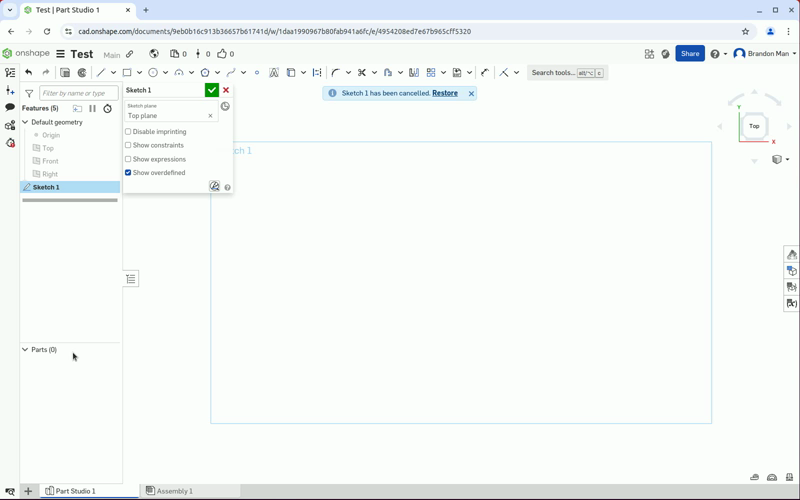
key_down(shift)
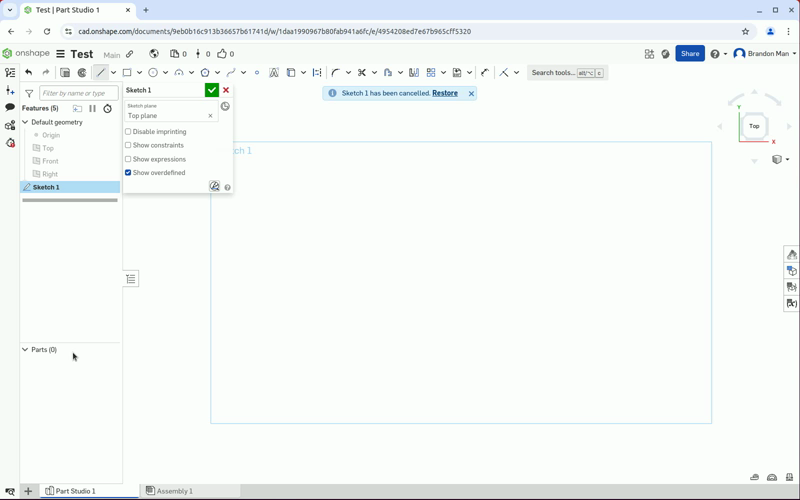
mouse_move(460, 320)
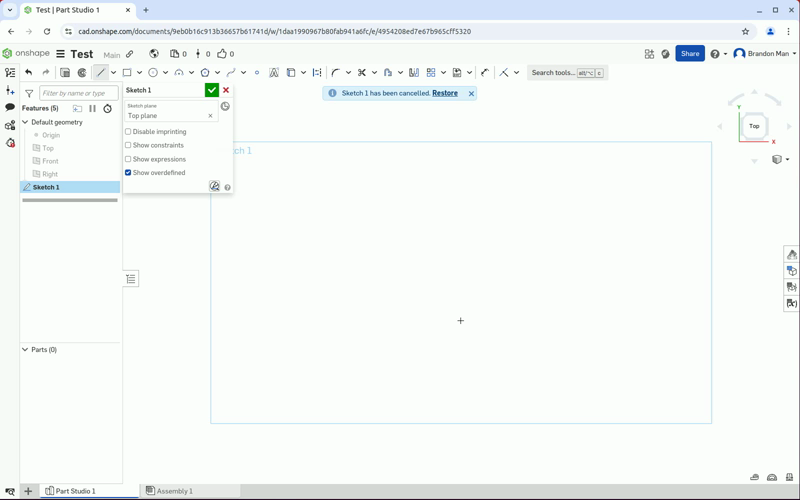
click(460, 320)
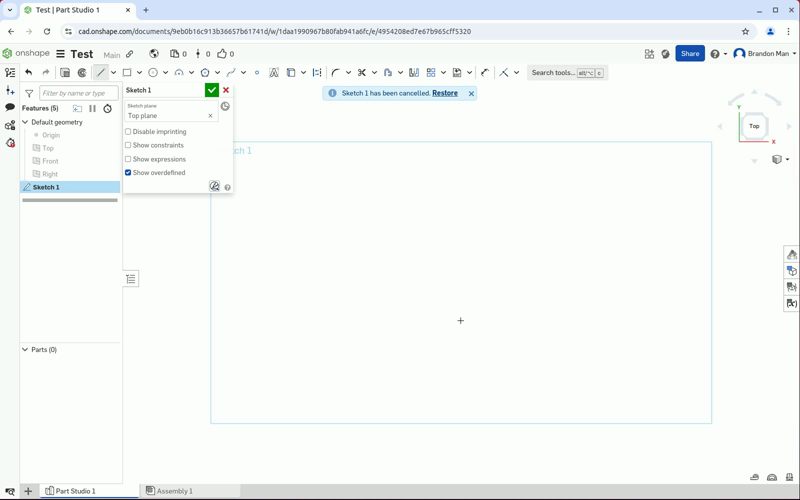
key_up(shift)
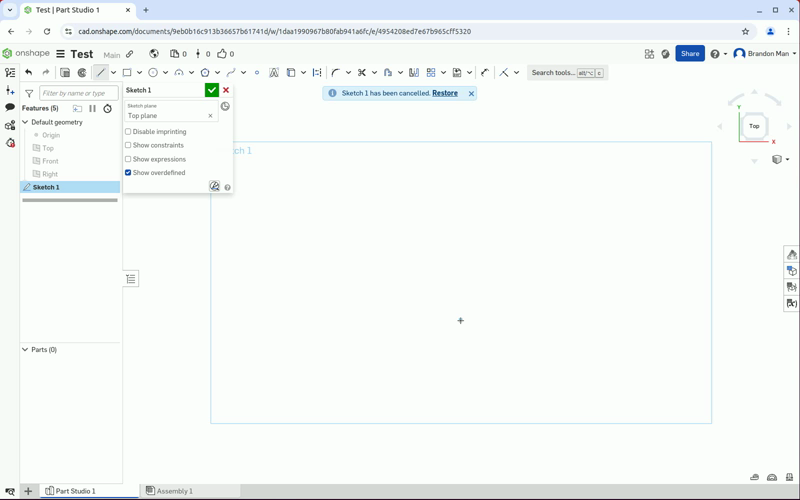
key_down(shift)
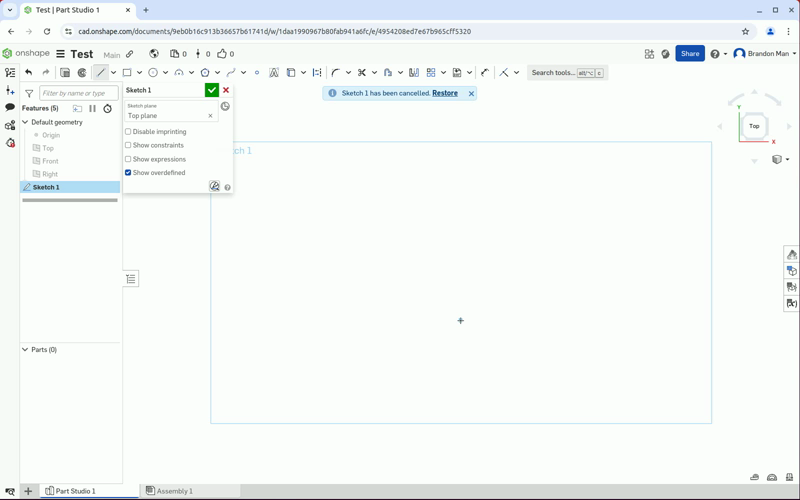
mouse_move(490, 320)
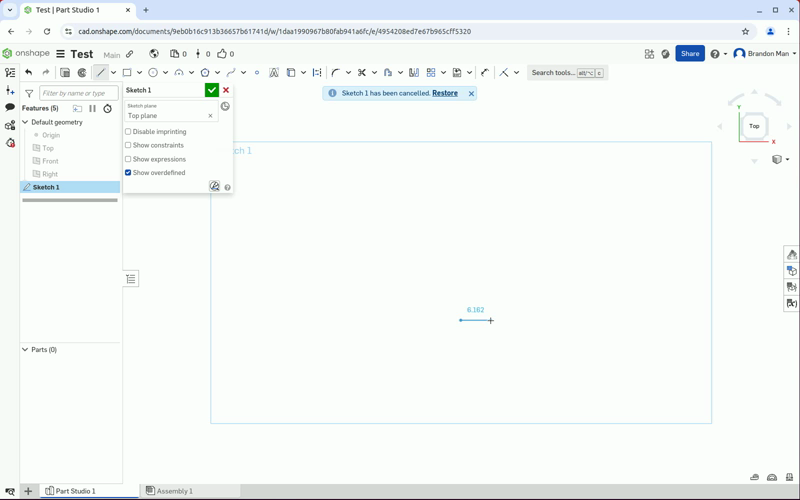
mouse_move(468, 320)
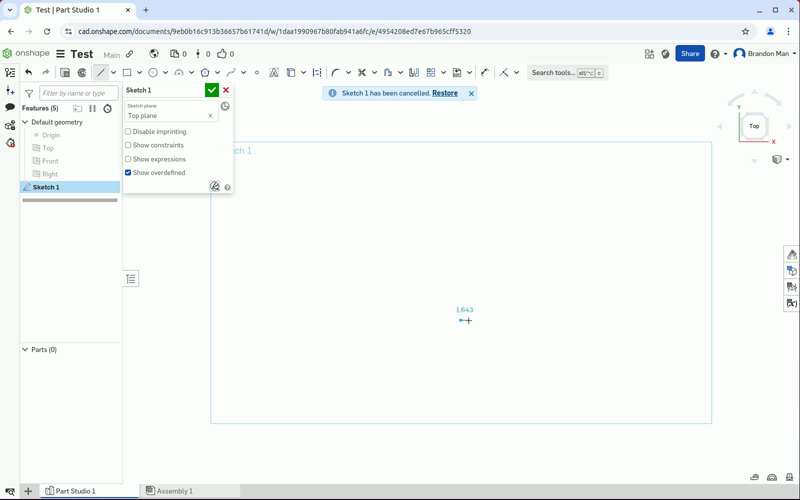
click(468, 320)
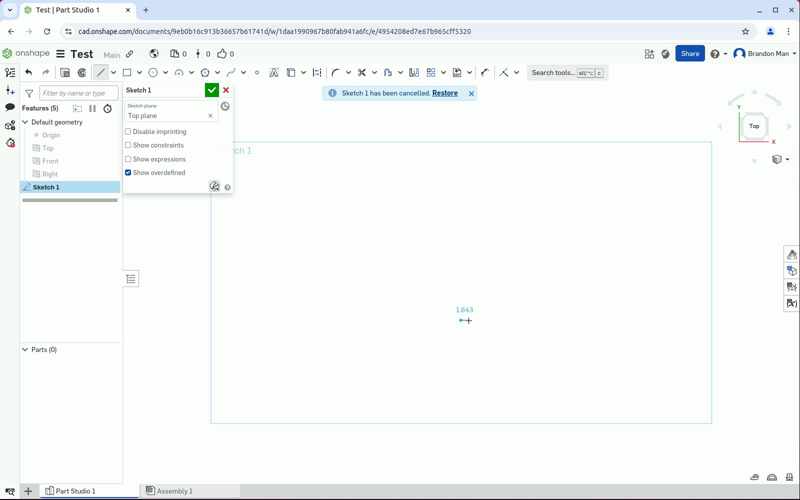
key_up(shift)
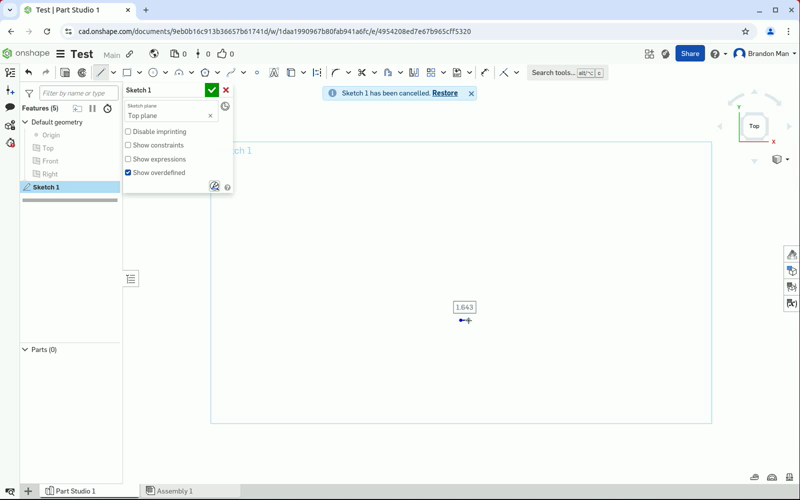
key_down(shift)
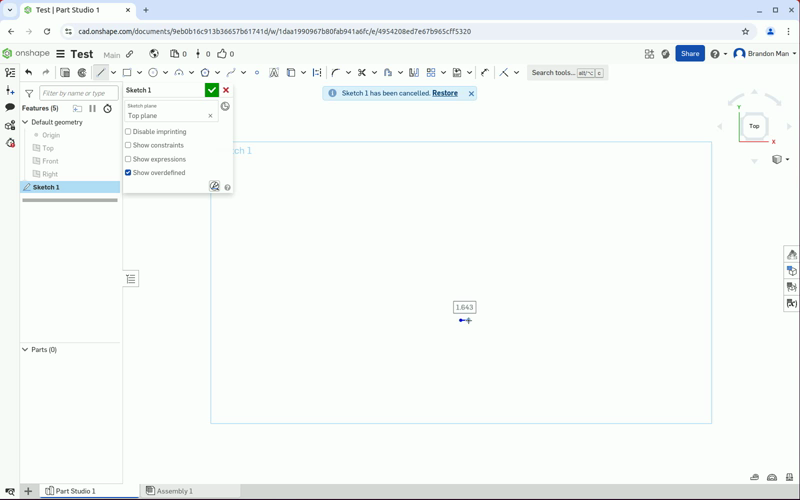
mouse_move(498, 320)
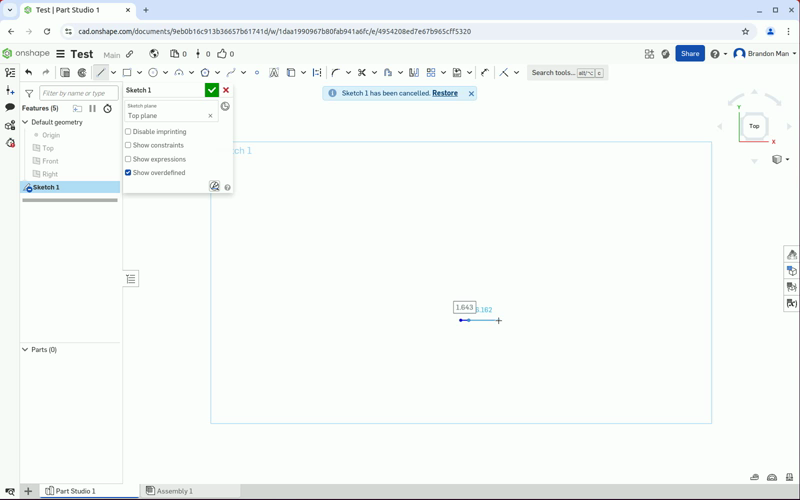
mouse_move(468, 282)
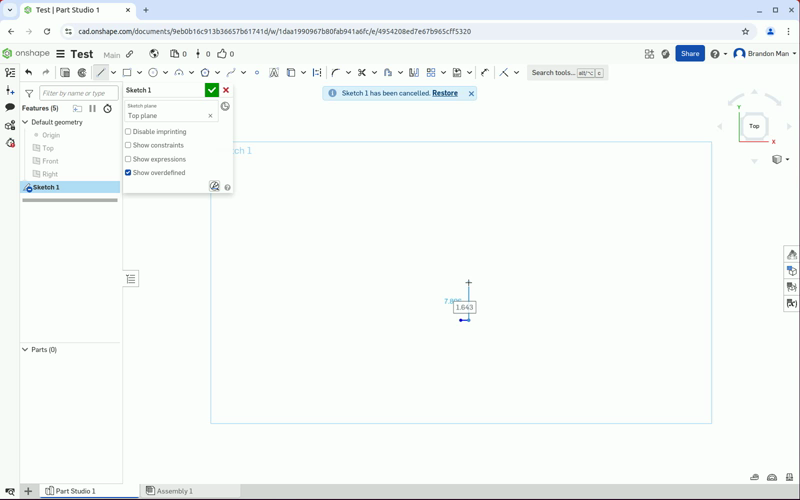
click(468, 282)
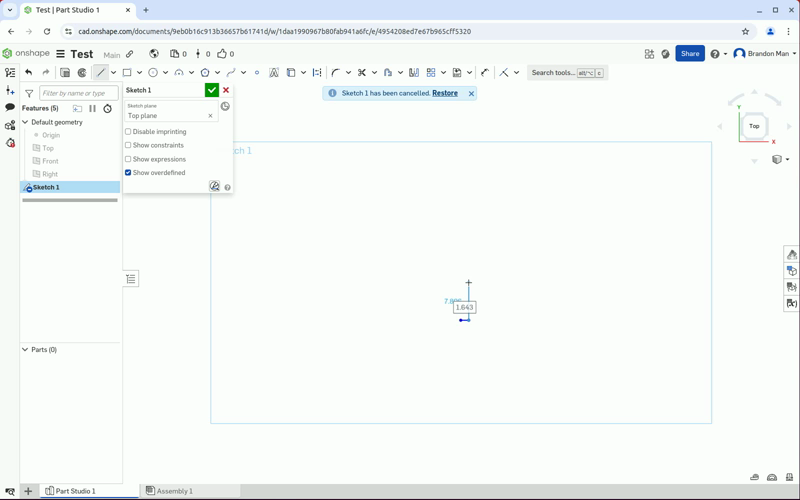
key_up(shift)
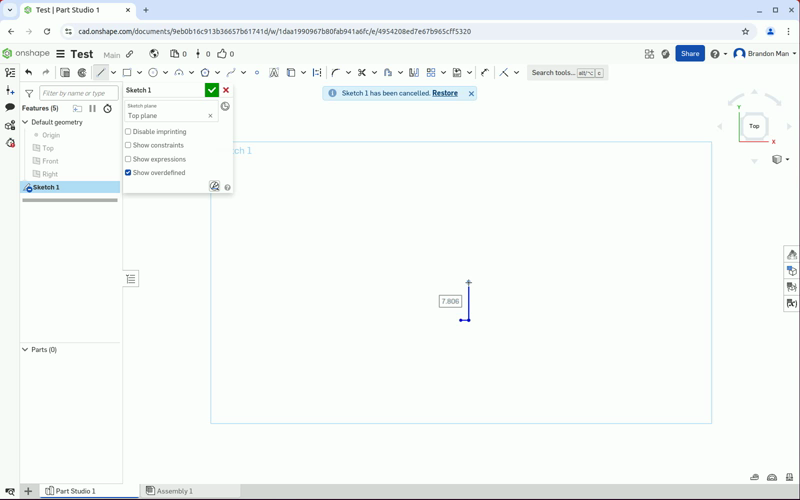
key_down(shift)
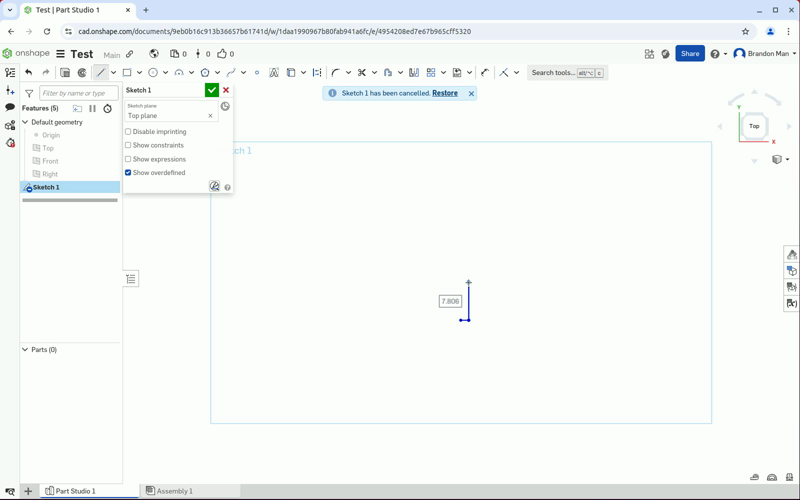
mouse_move(498, 282)
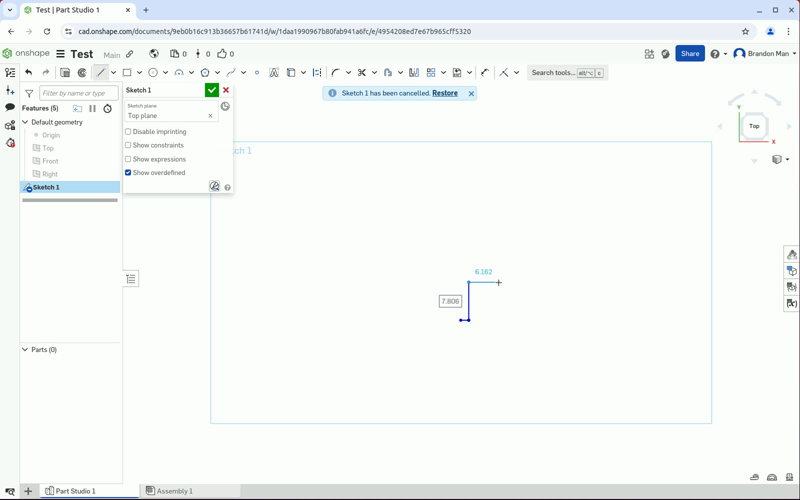
mouse_move(460, 282)
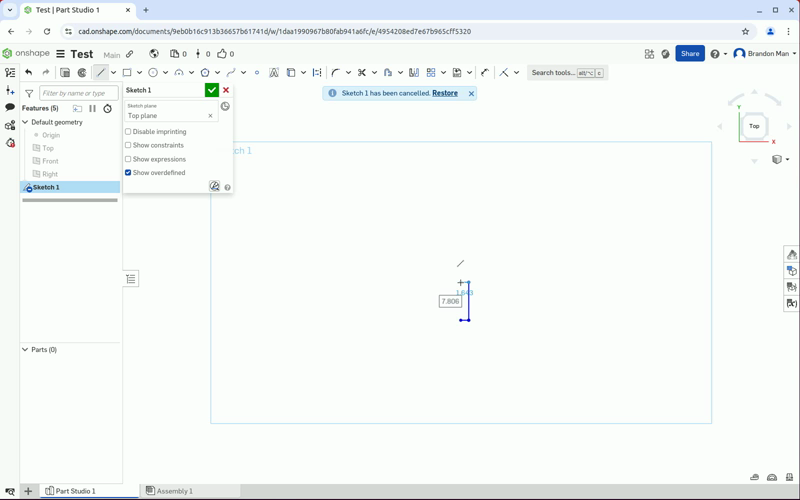
click(460, 282)
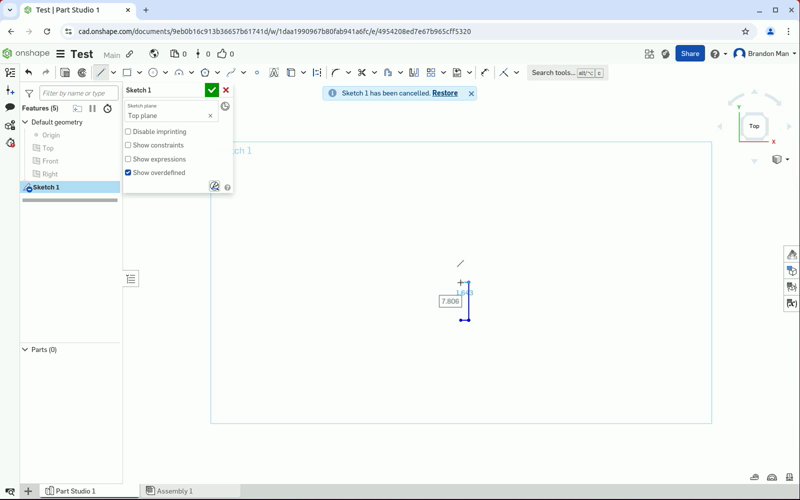
key_up(shift)
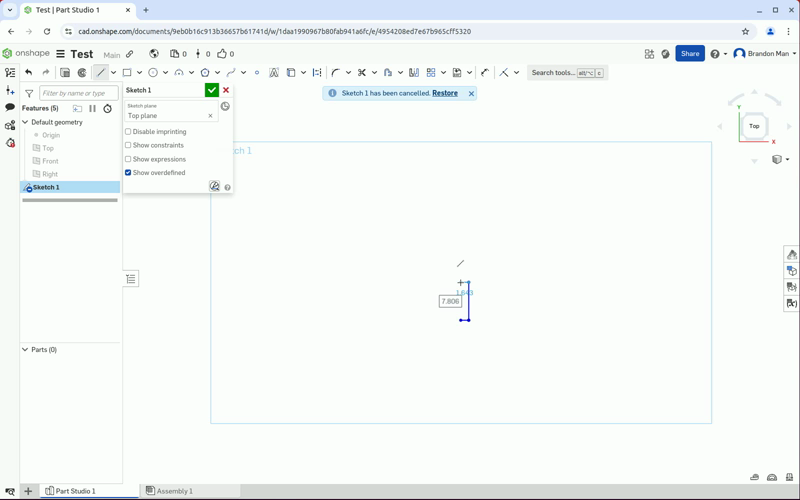
mouse_move(490, 282)
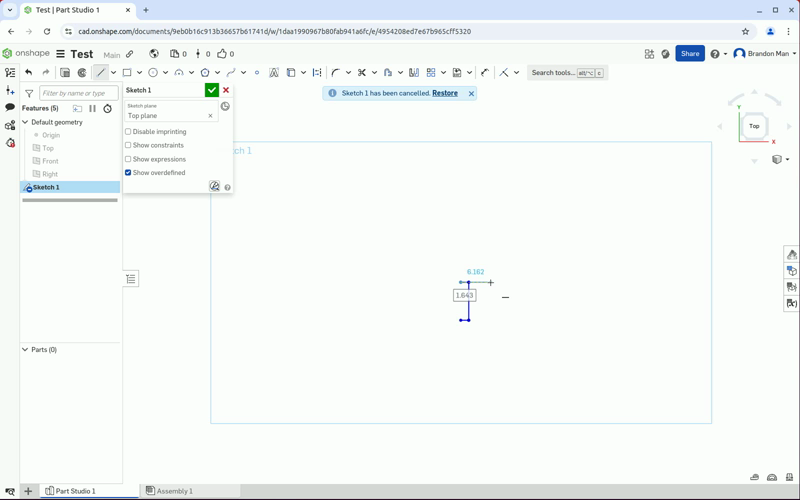
key_down(shift)
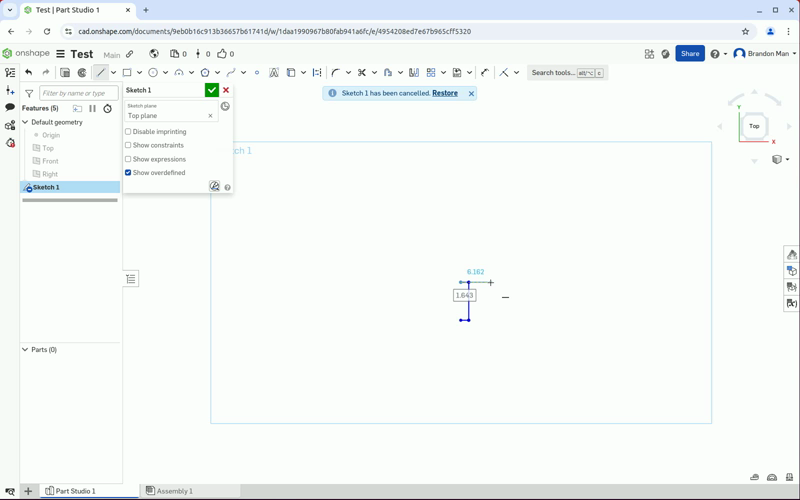
mouse_move(460, 320)
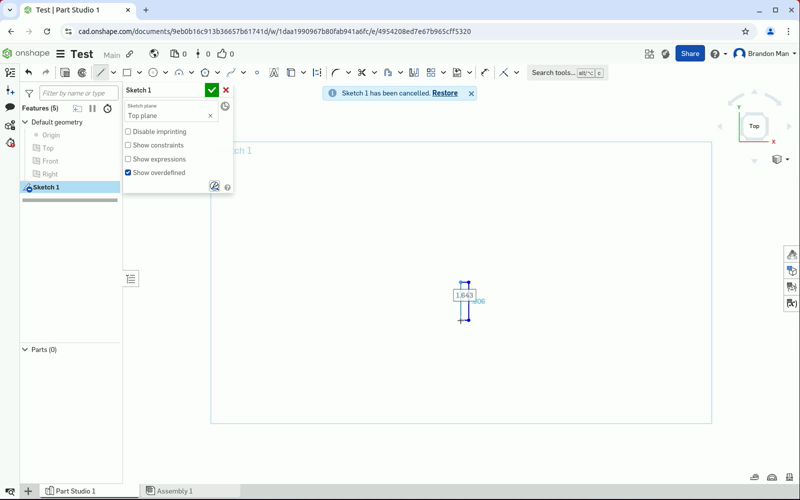
key_up(shift)
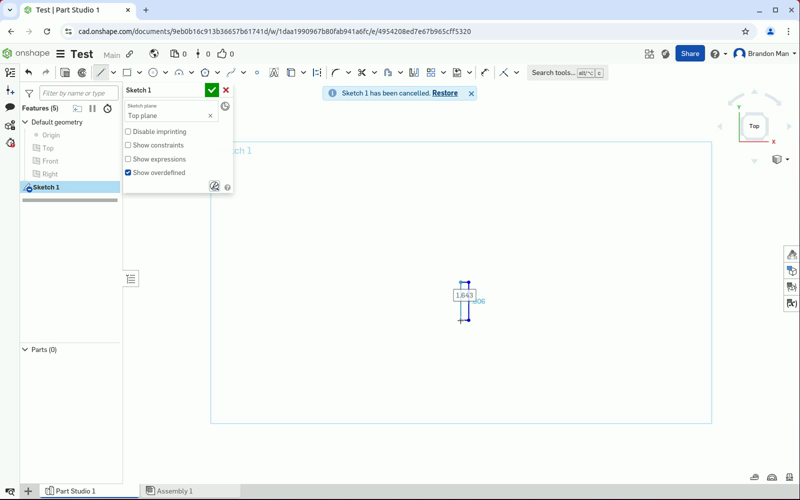
click(460, 320)
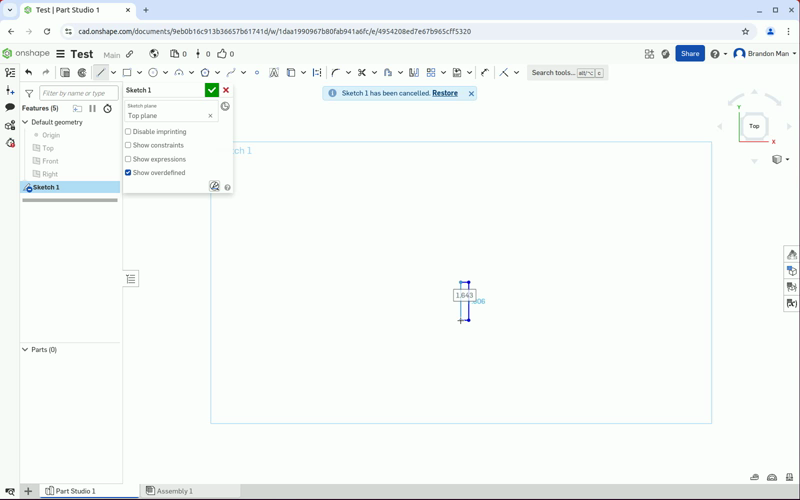
key(esc)
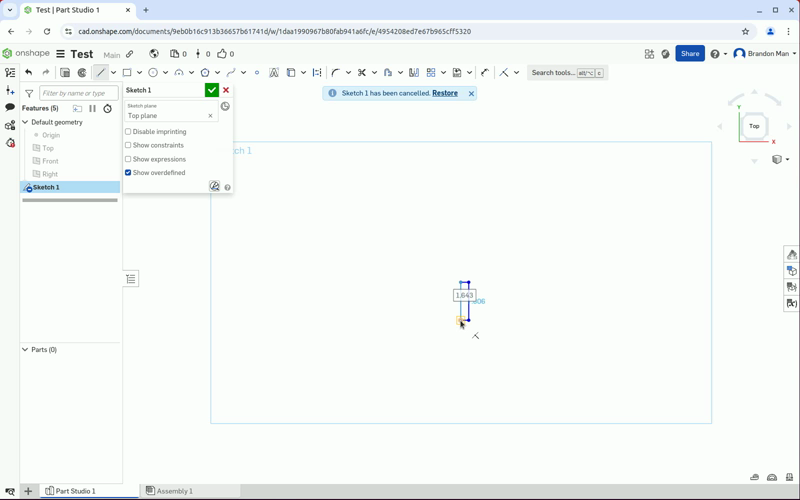
mouse_move(462, 309)
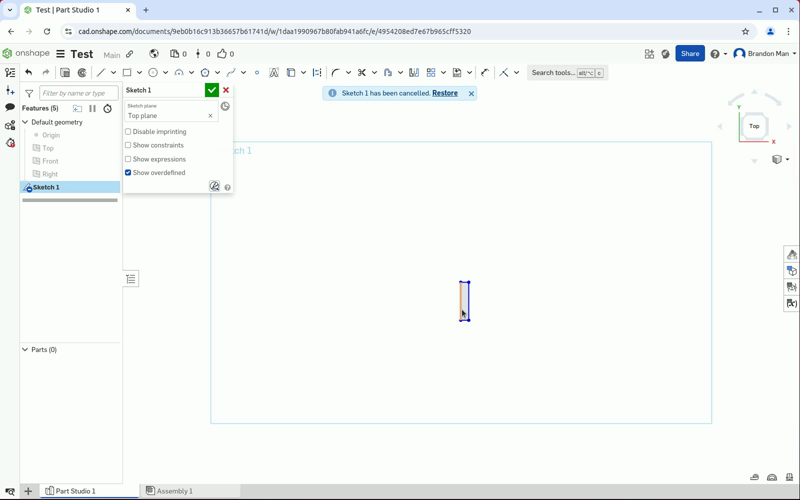
scroll(6)
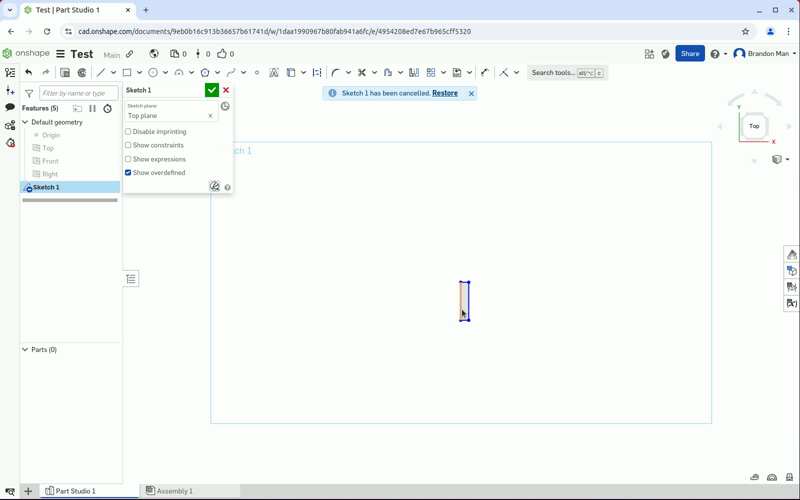
scroll(6)
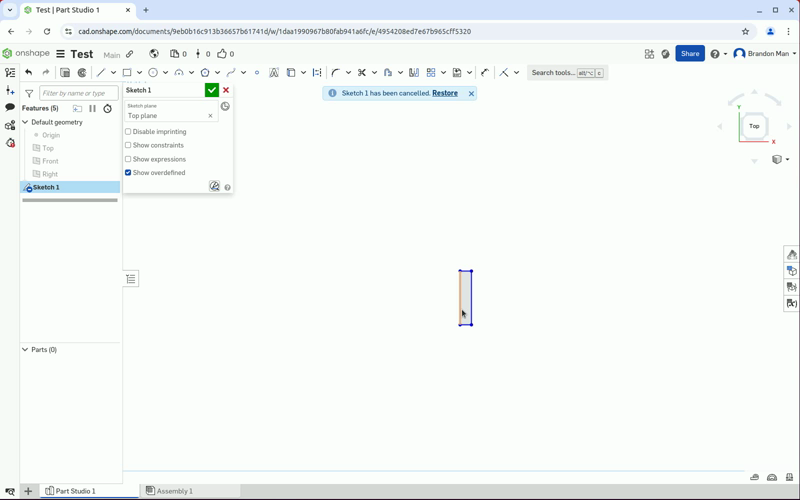
scroll(6)
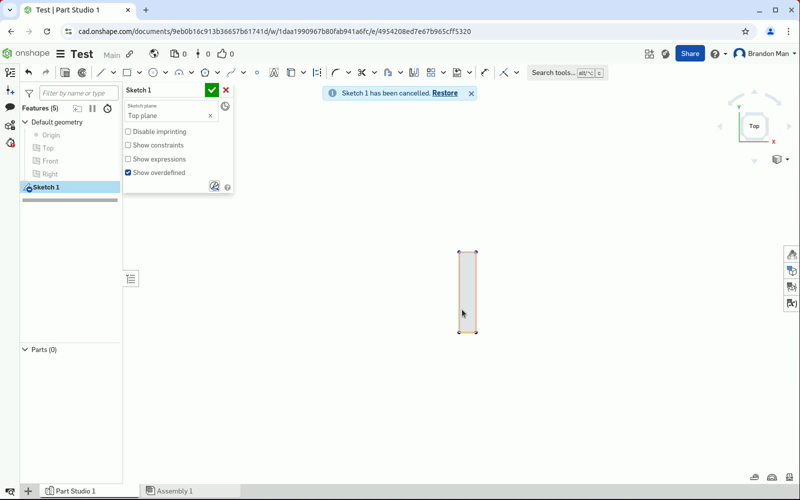
scroll(6)
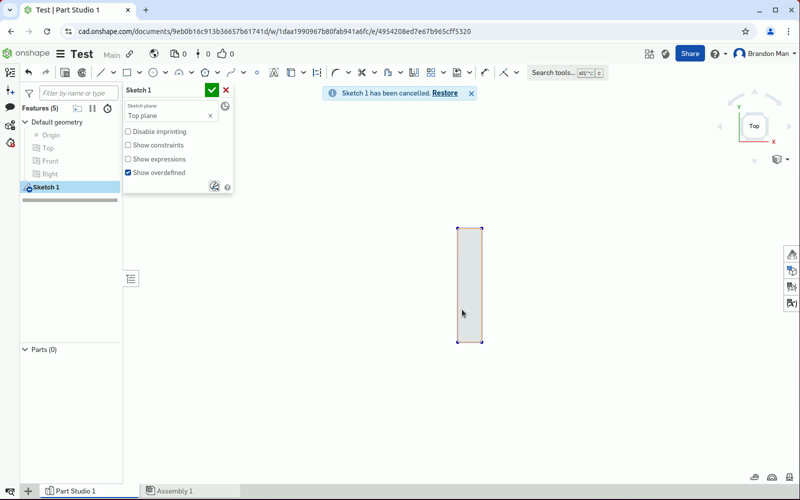
scroll(6)
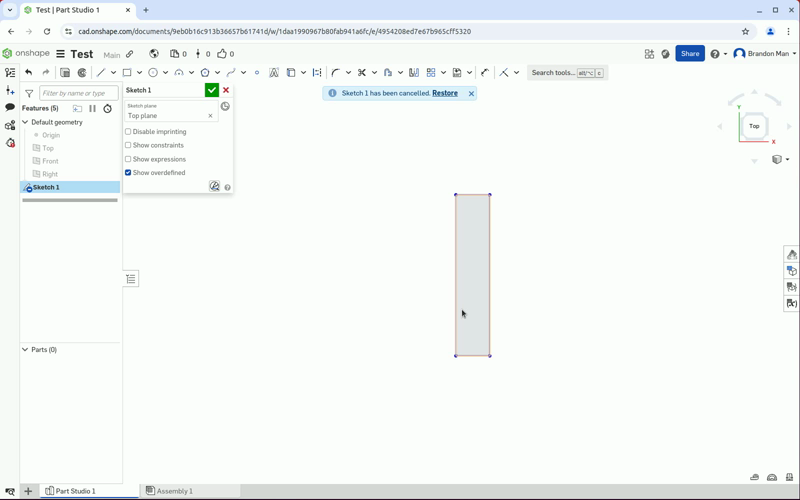
scroll(6)
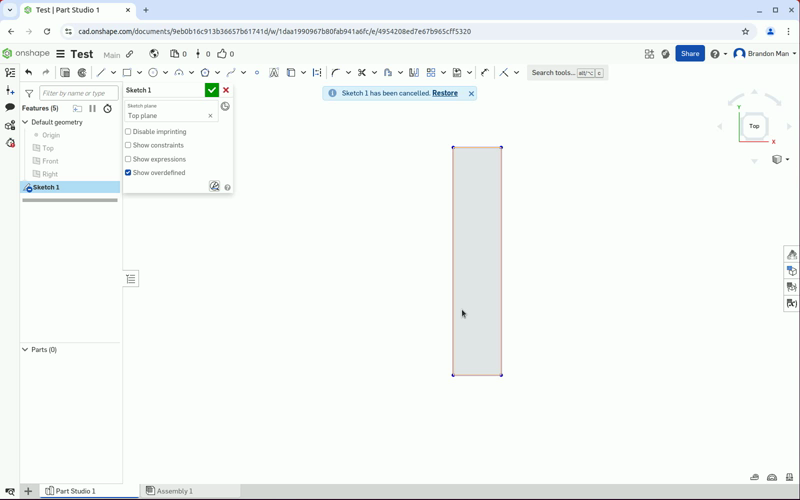
scroll(6)
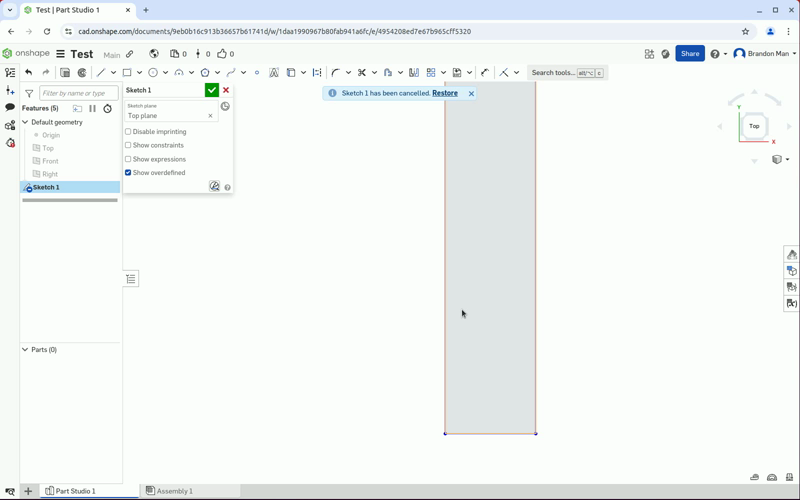
click(462, 309)
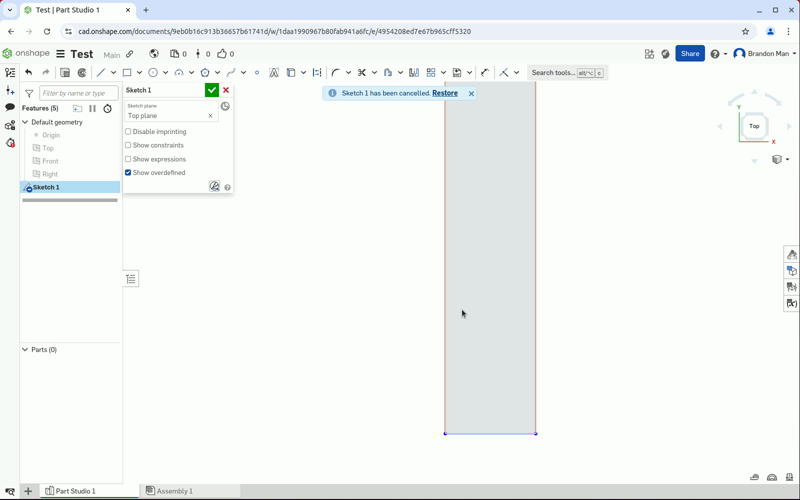
scroll(-6)
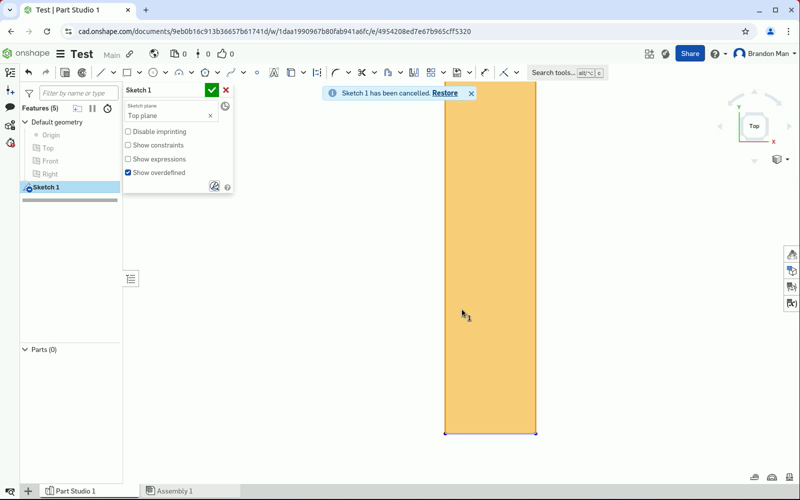
scroll(-6)
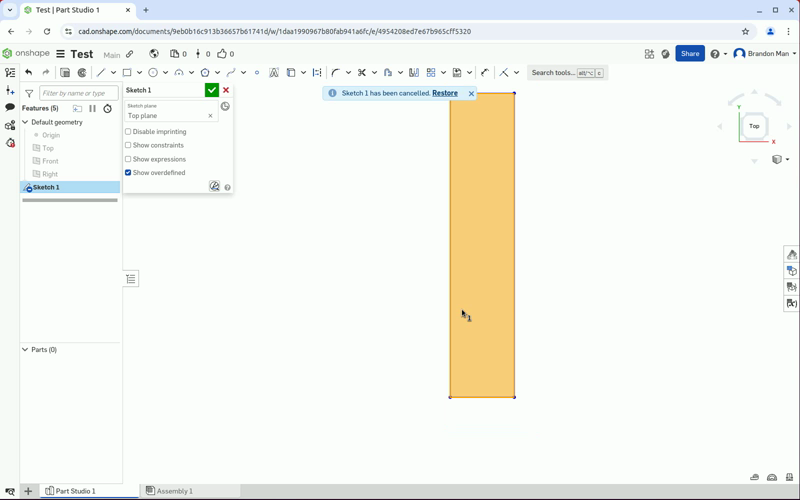
scroll(-6)
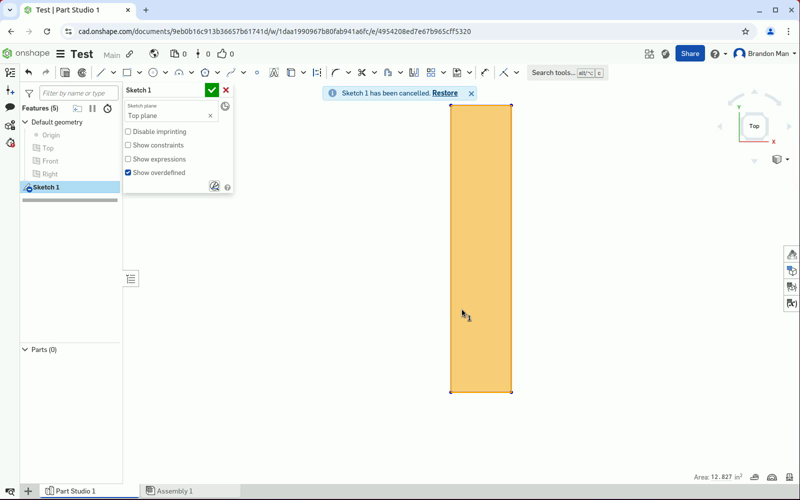
scroll(-6)
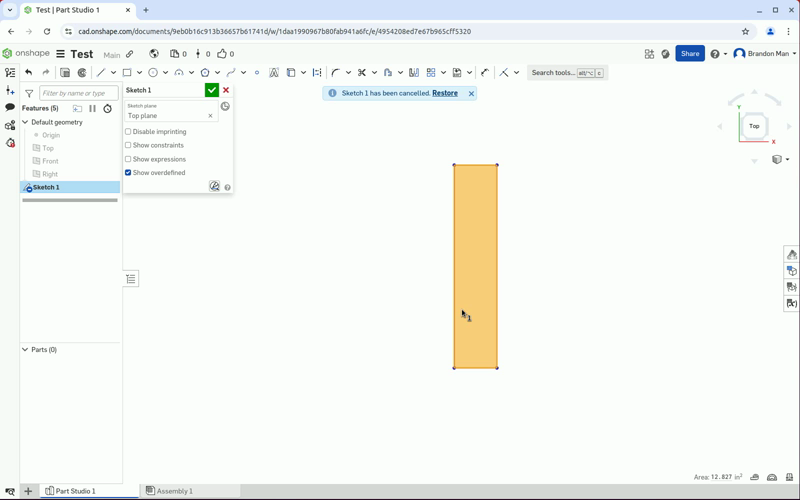
scroll(-6)
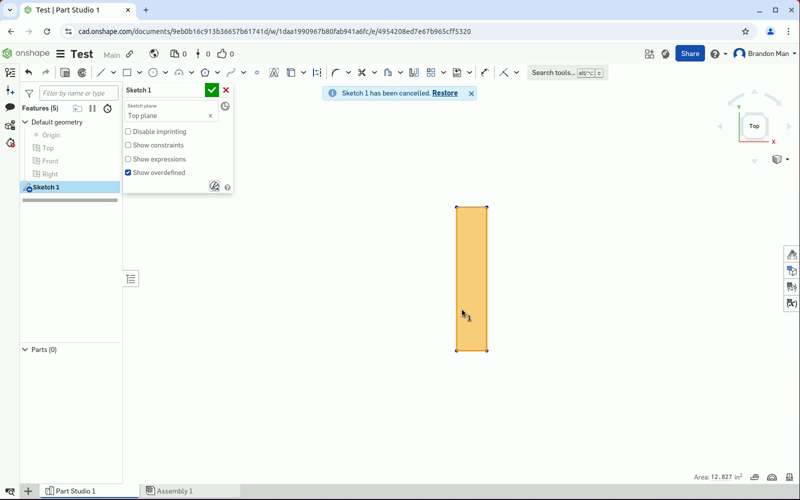
scroll(-6)
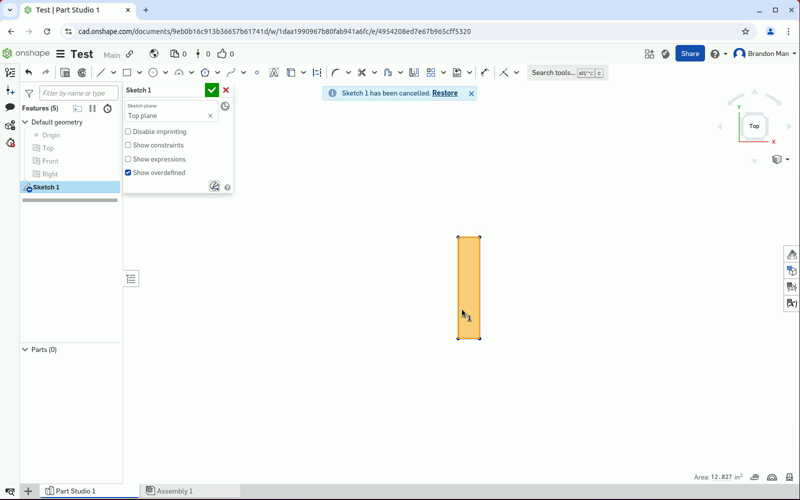
scroll(-6)
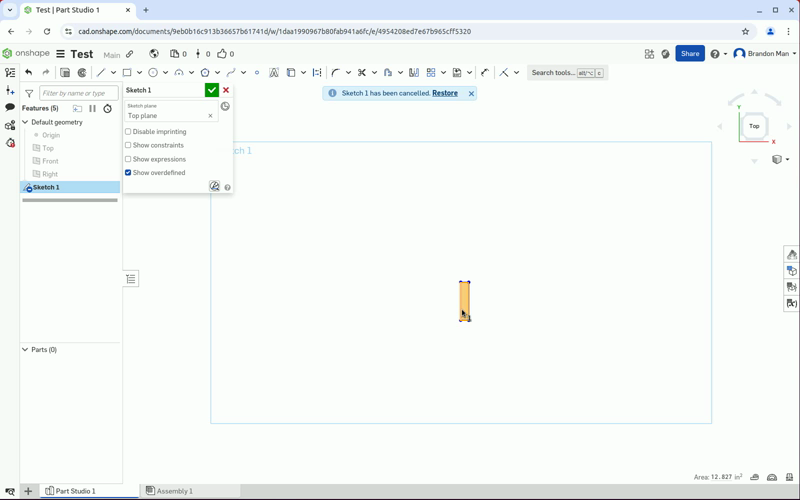
mouse_move(73, 352)
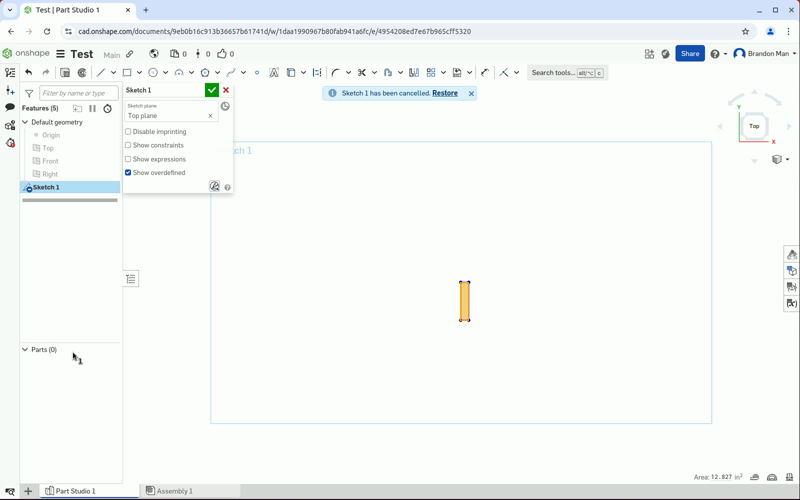
key(shift+y)
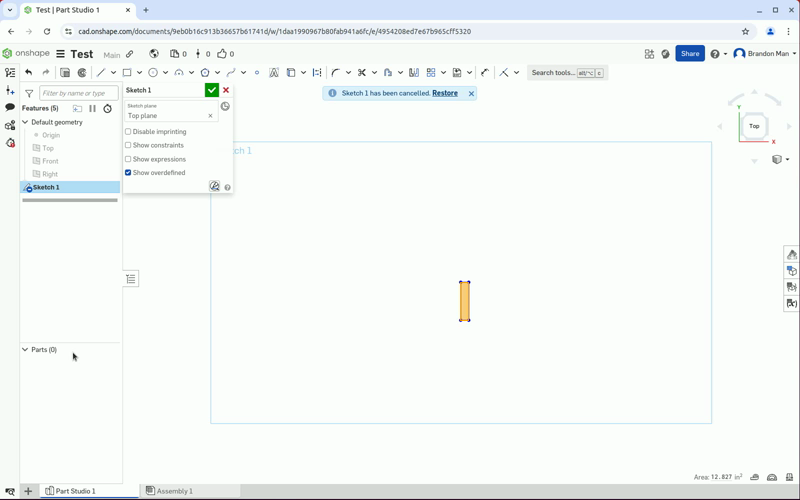
key(shift+e)
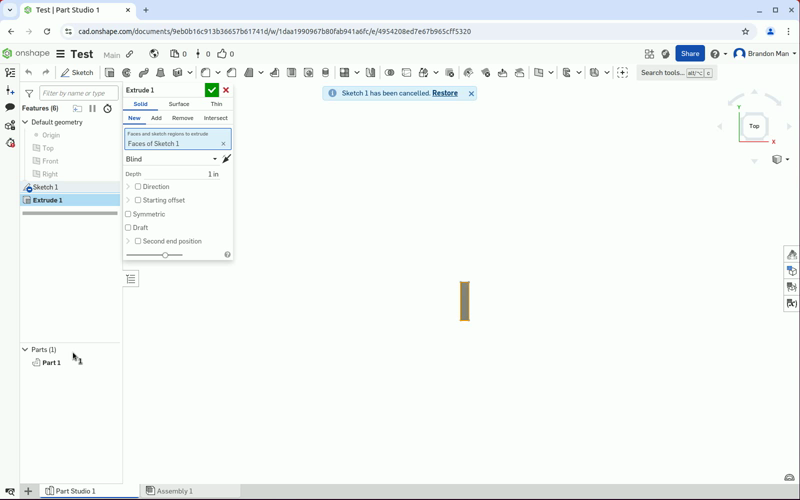
mouse_move(143, 106)
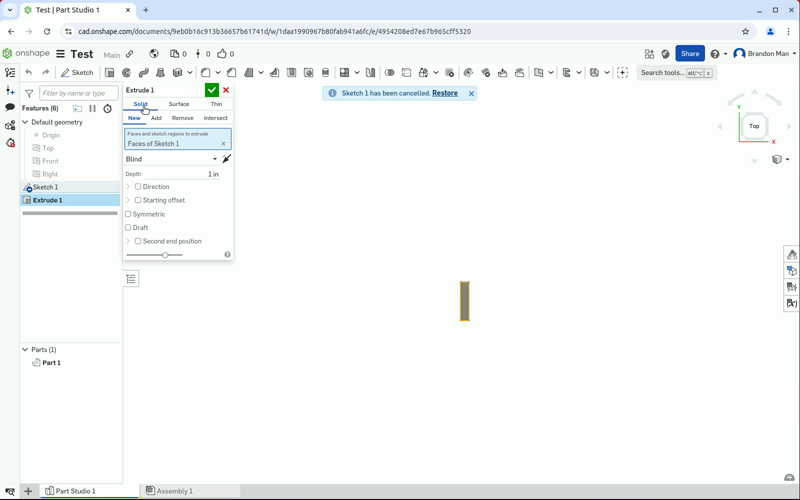
click(143, 106)
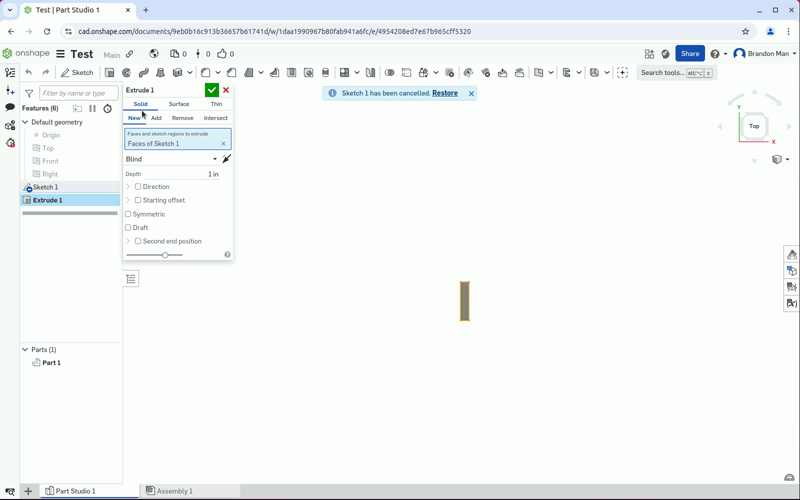
mouse_move(137, 120)
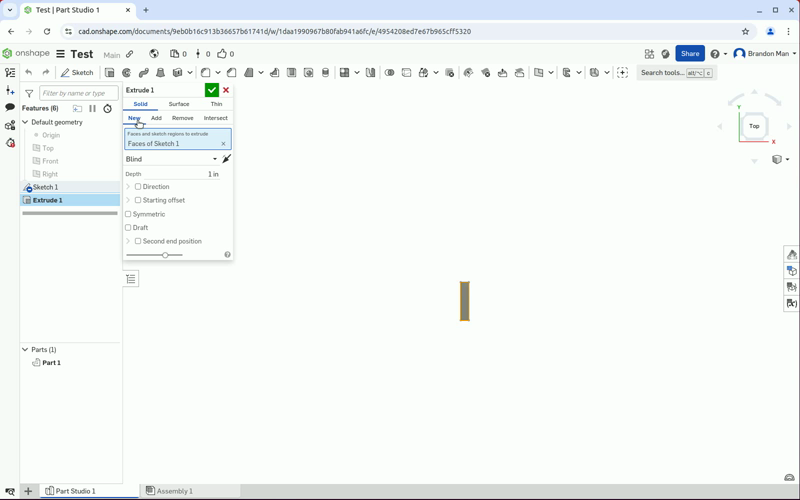
click(137, 120)
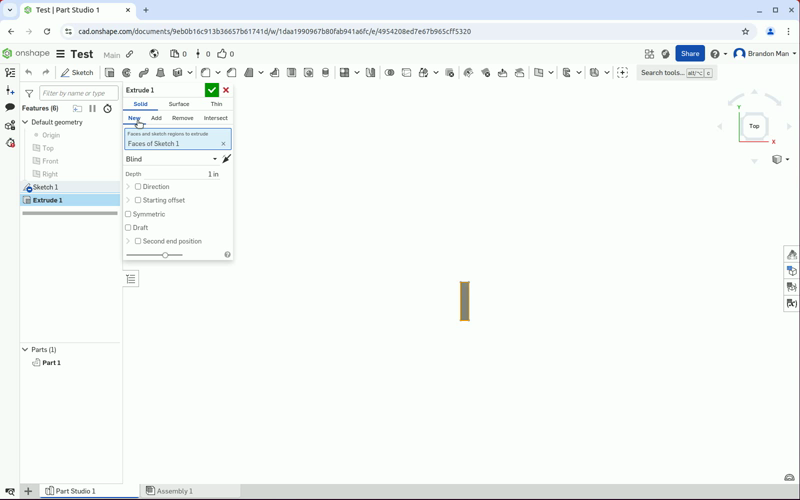
key(tab, 4)
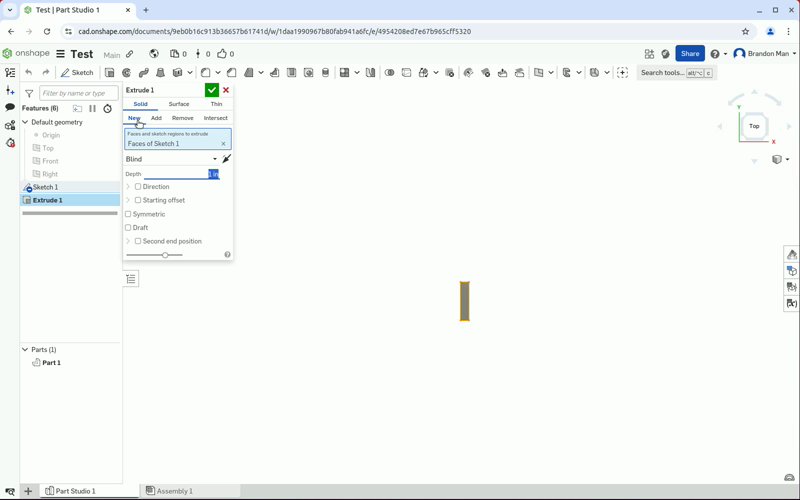
text(23.108)
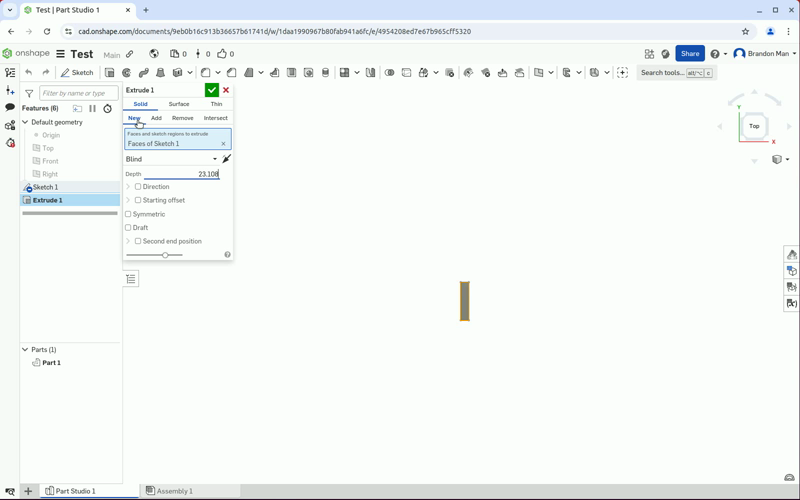
key(enter)
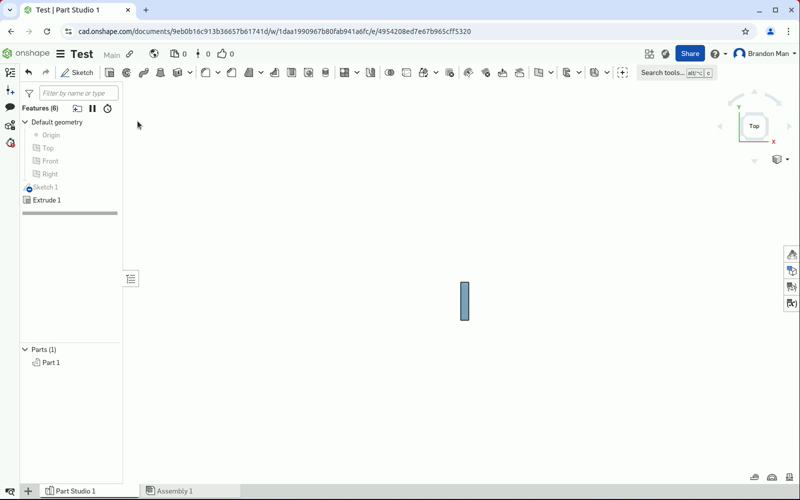
key(shift+h)
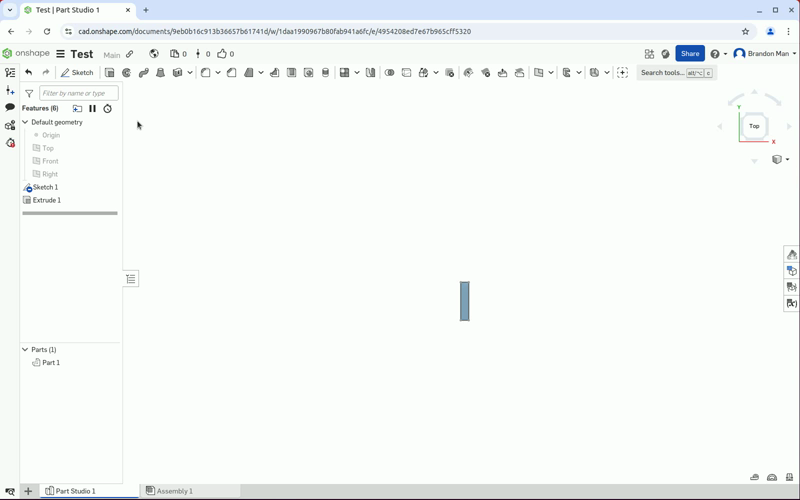
key(shift+h)
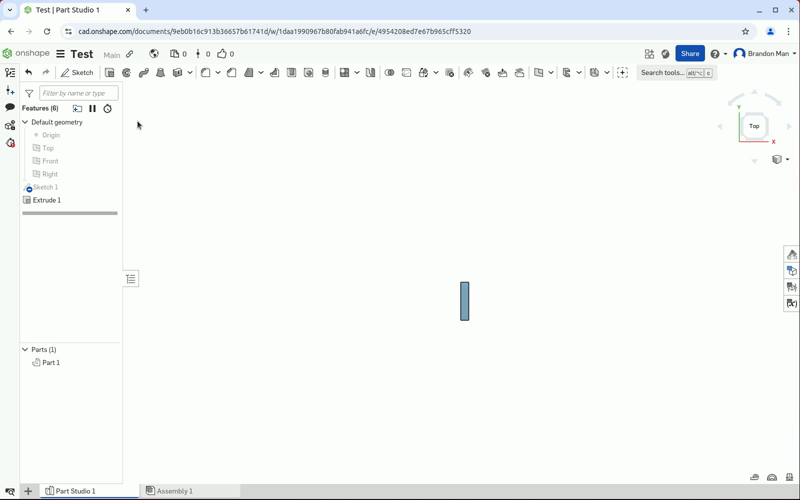
mouse_move(73, 189)
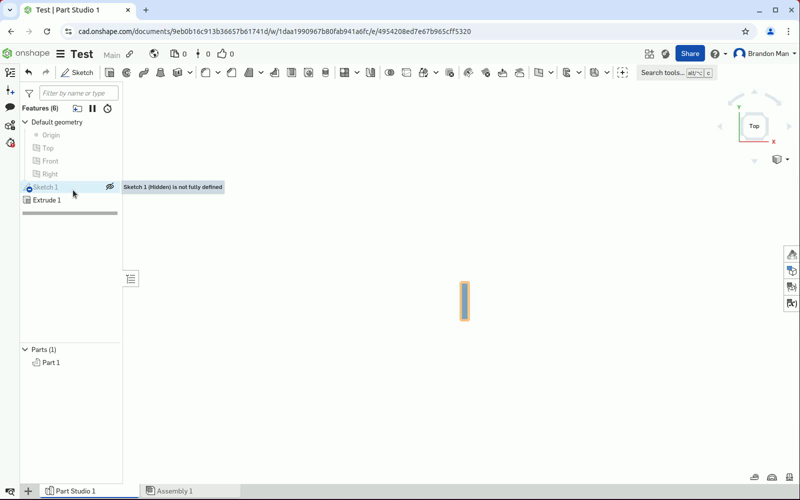
click(73, 189)
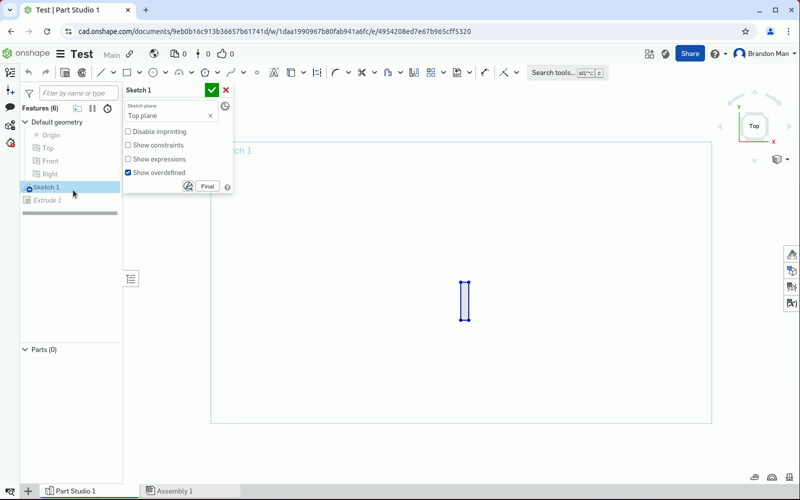
mouse_move(229, 92)
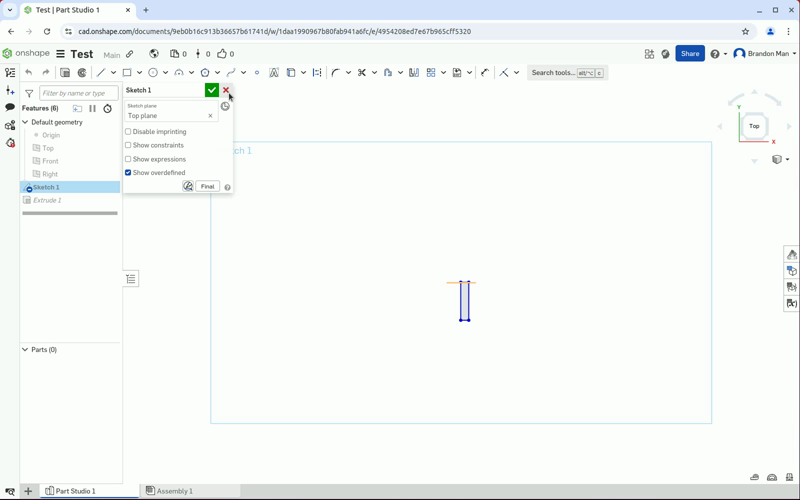
click(229, 92)
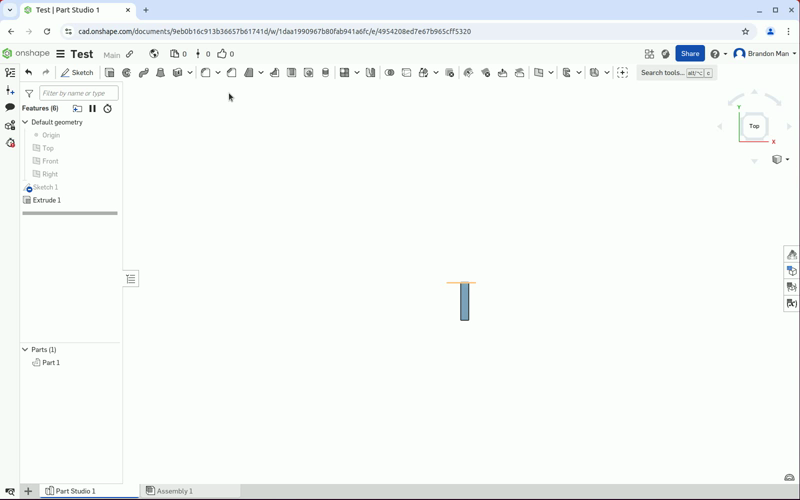
mouse_move(73, 352)
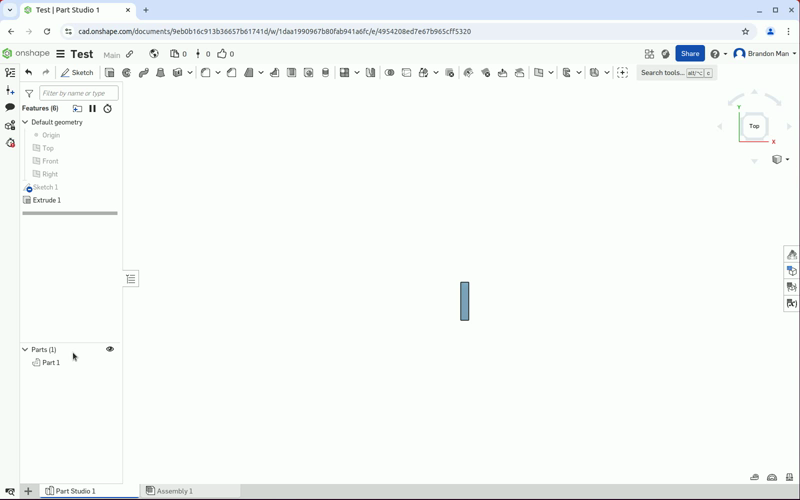
key(y)
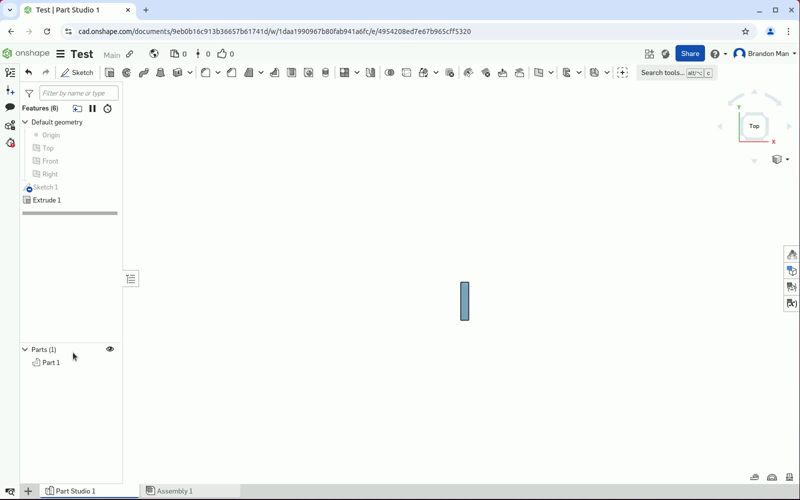
key(shift+p)
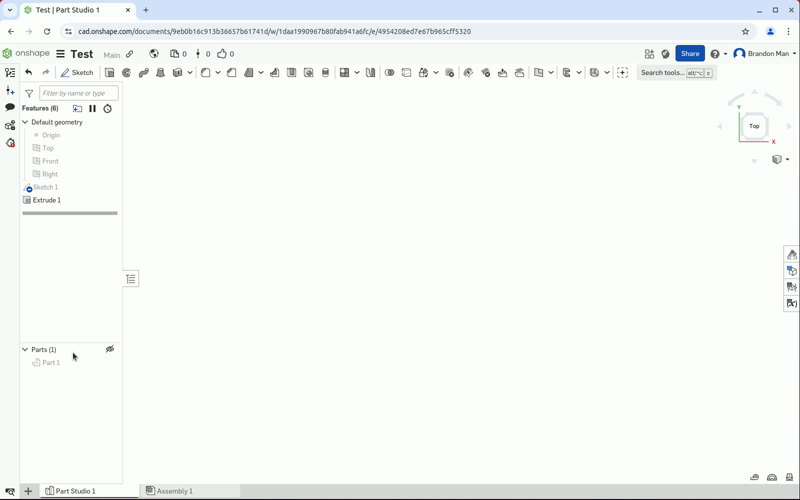
key(space)
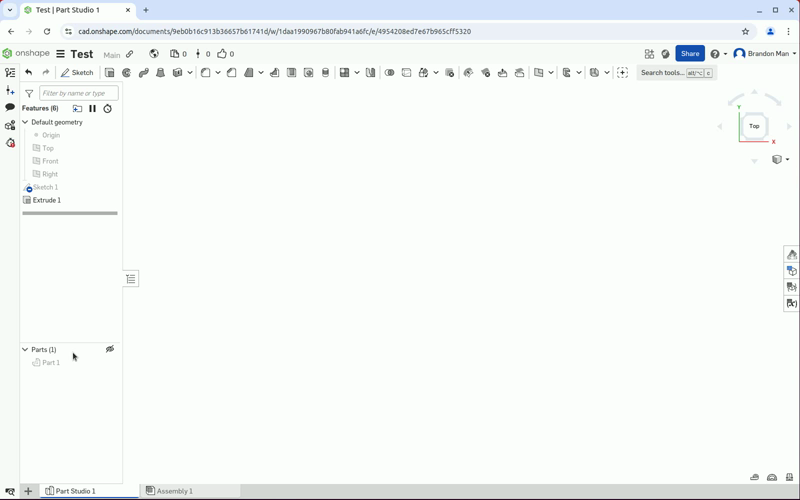
key_down(shift)
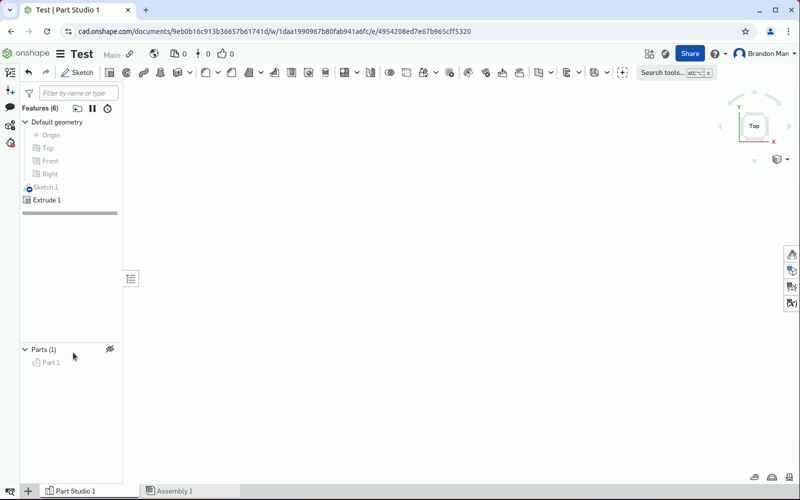
key(up)
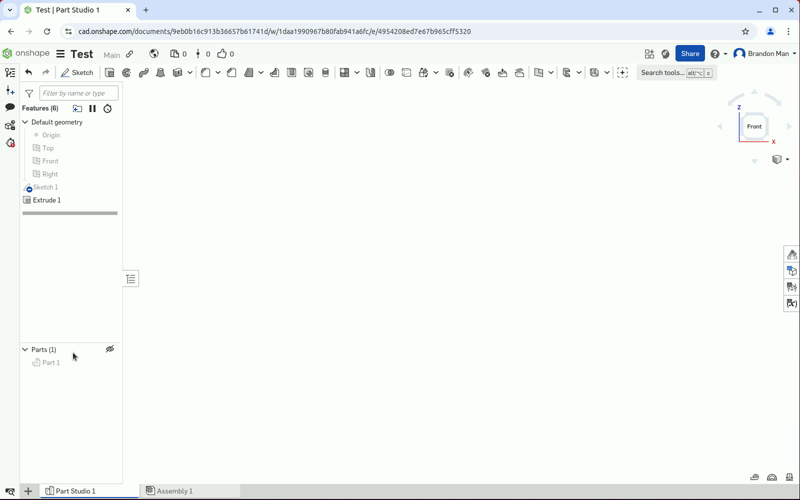
key_up(shift)
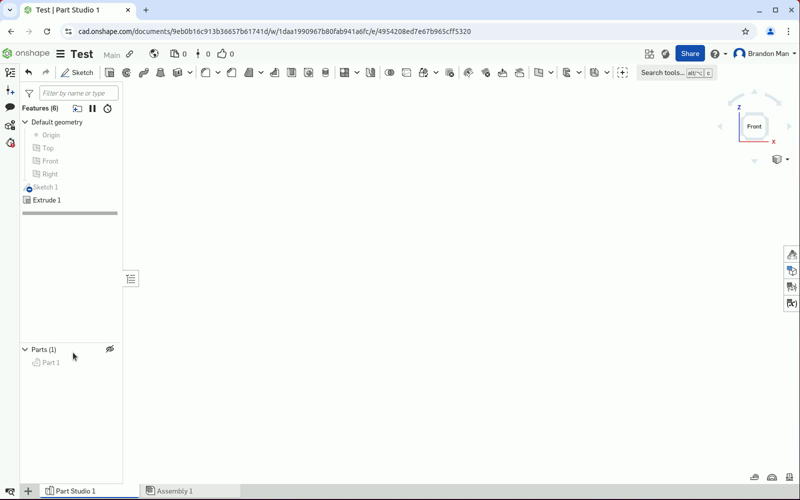
key(space)
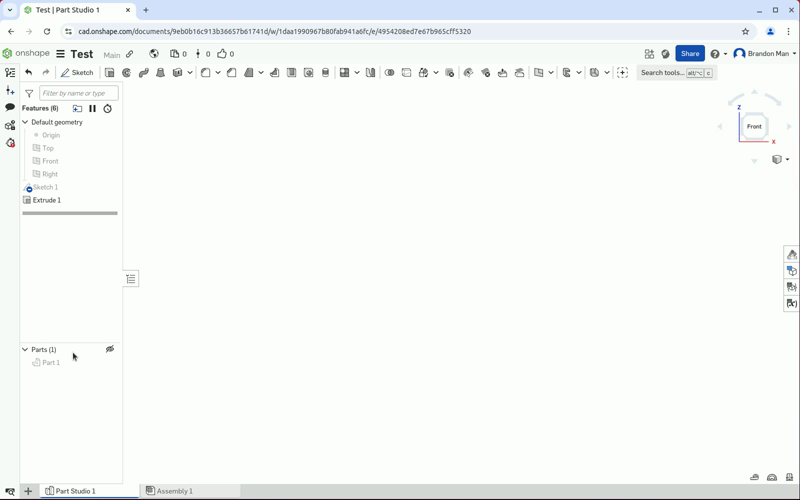
key_down(shift)
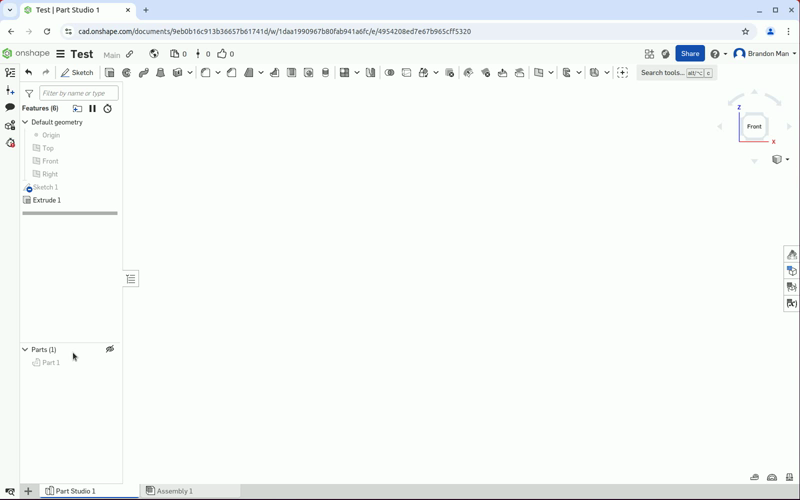
key(left)
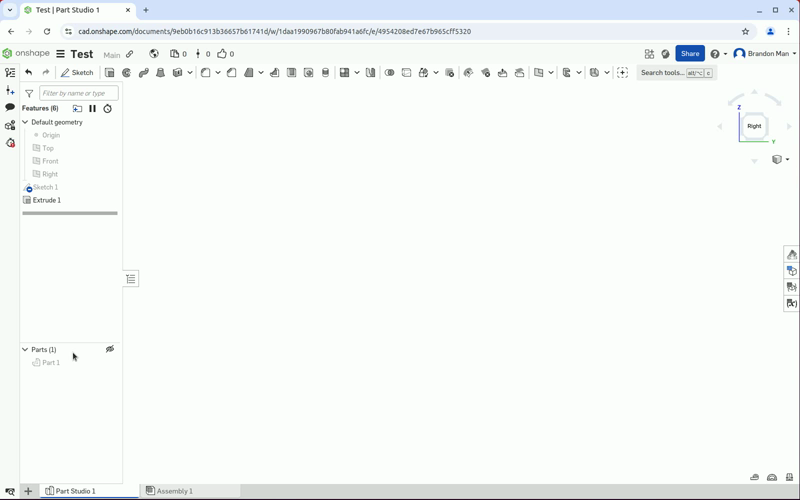
key_up(shift)
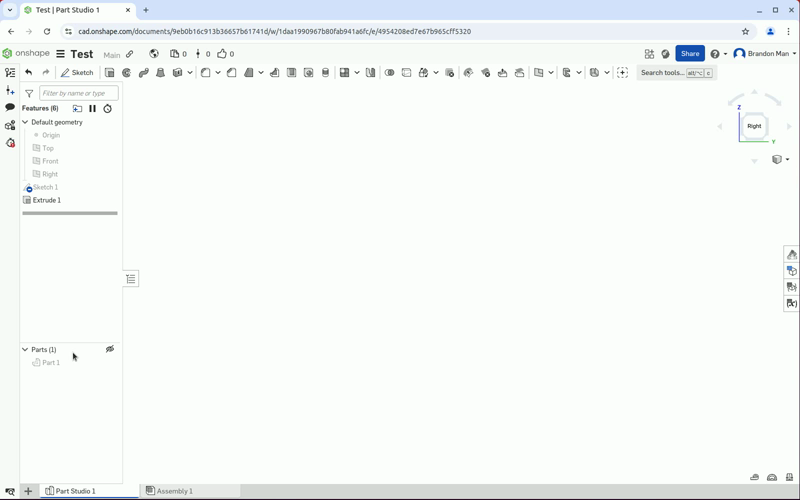
mouse_move(73, 352)
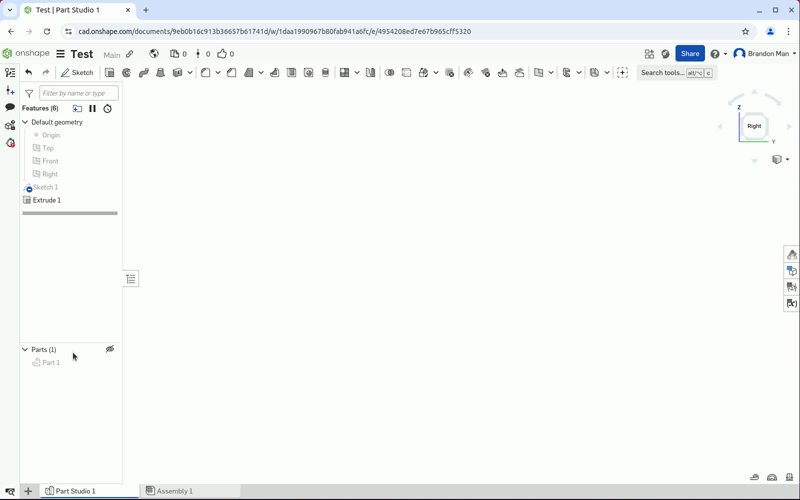
key(shift+y)
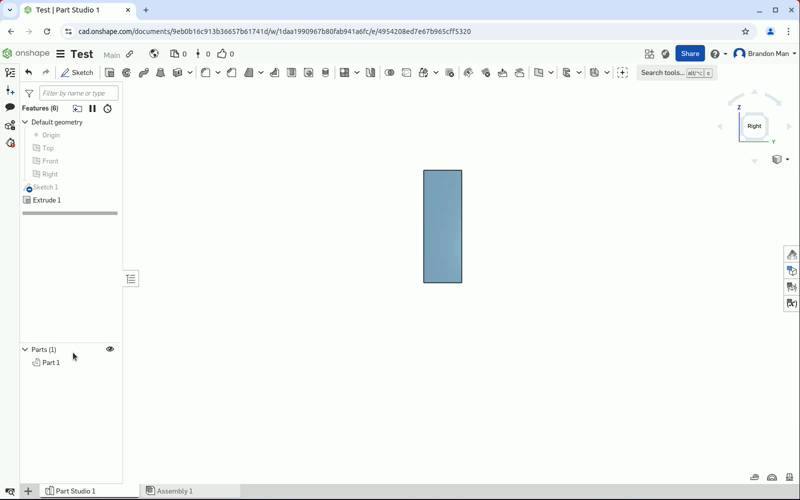
mouse_move(541, 75)
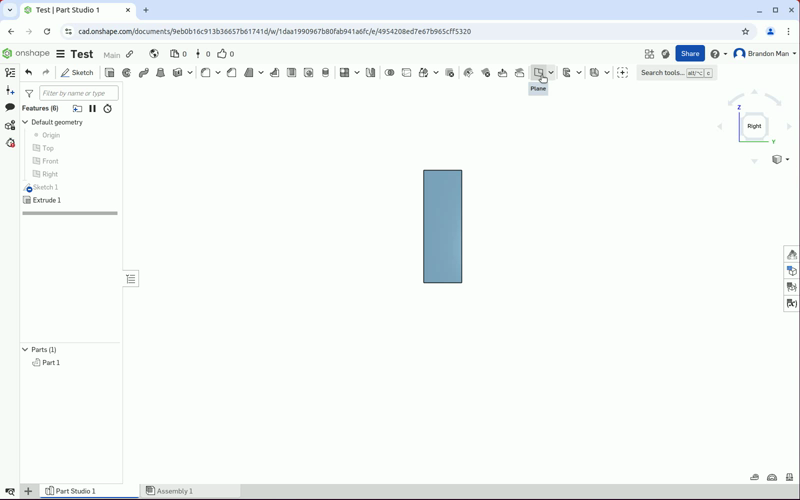
click(541, 75)
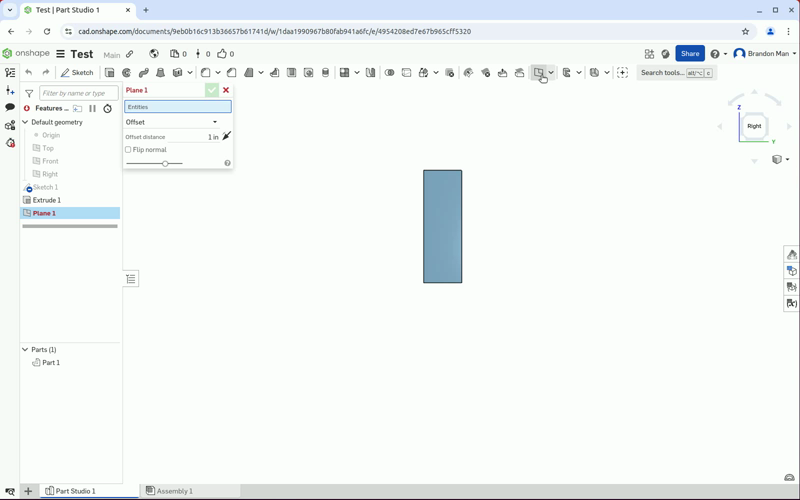
mouse_move(73, 176)
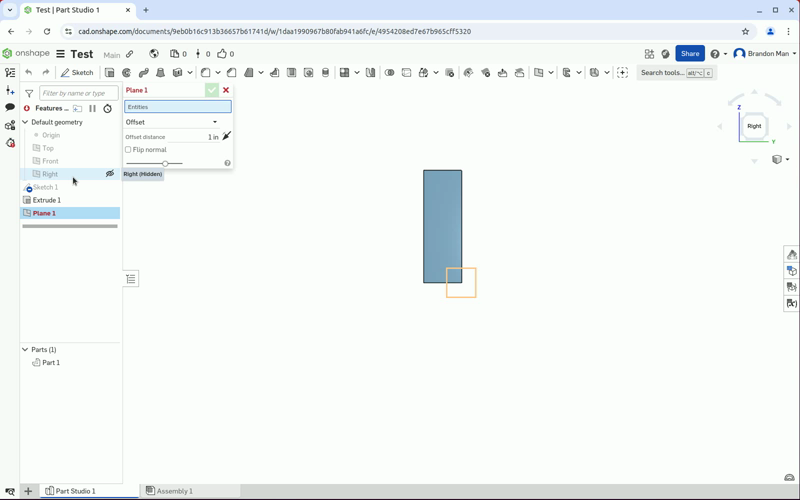
click(73, 176)
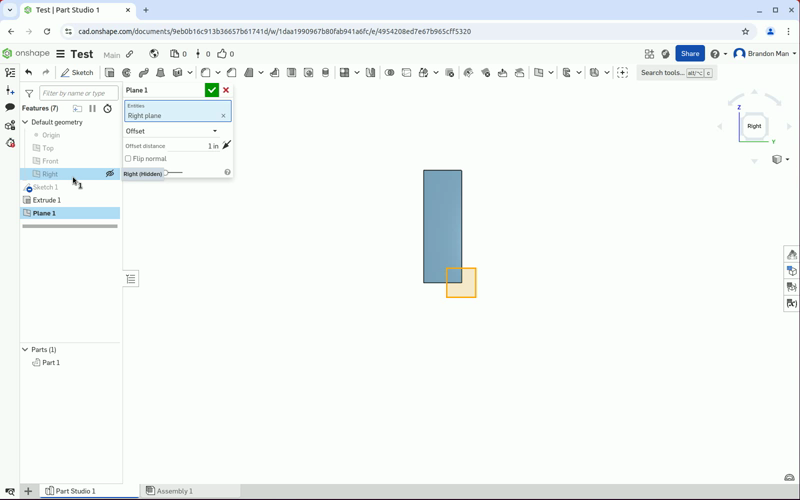
key(tab, 2)
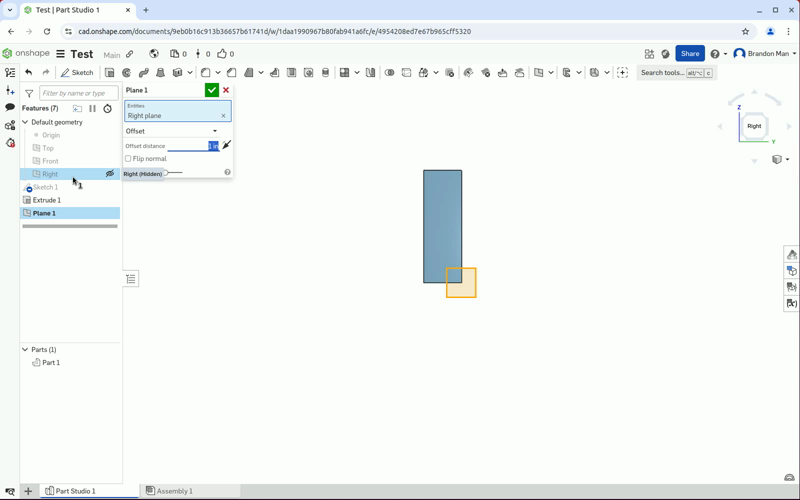
text(1.448)
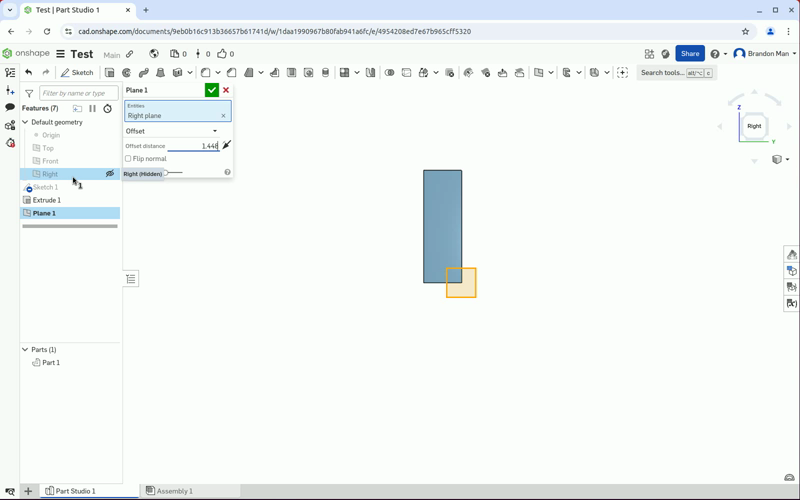
key(enter, 2)
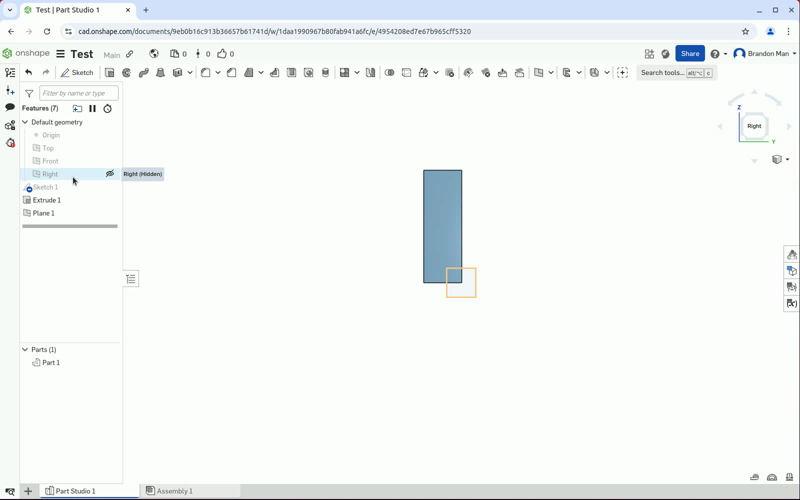
key(shift+s)
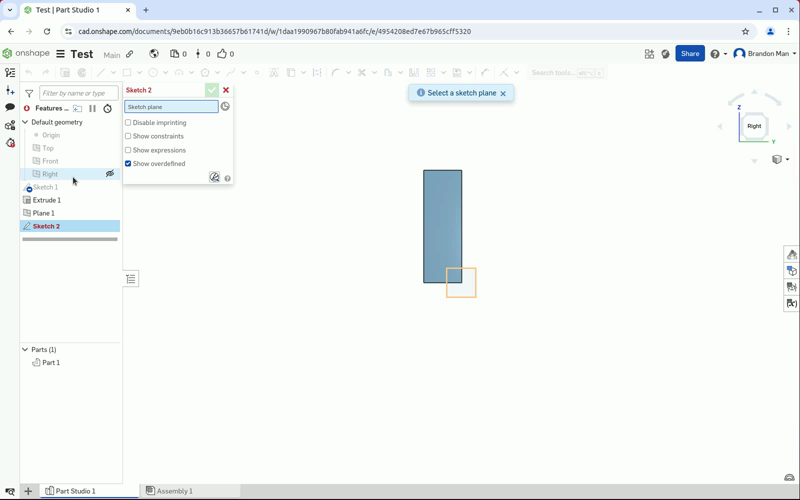
mouse_move(73, 215)
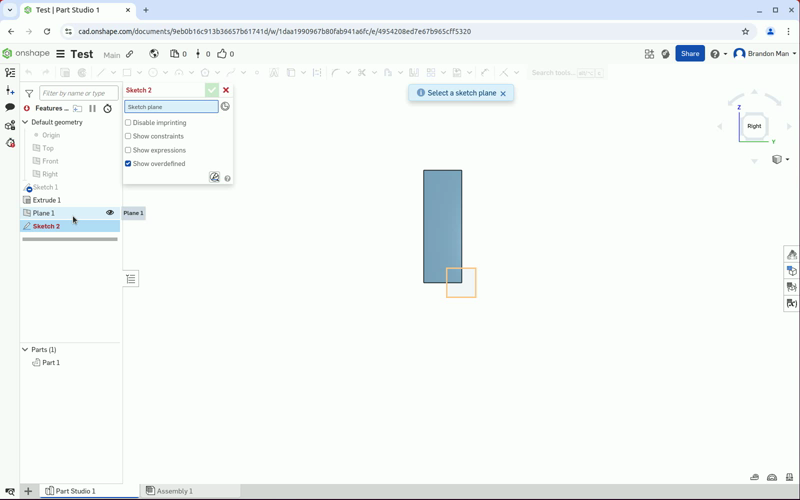
click(73, 215)
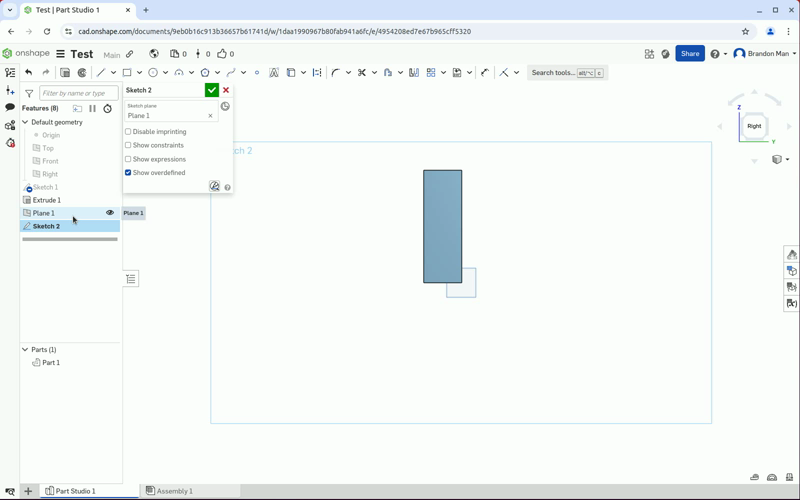
mouse_move(73, 352)
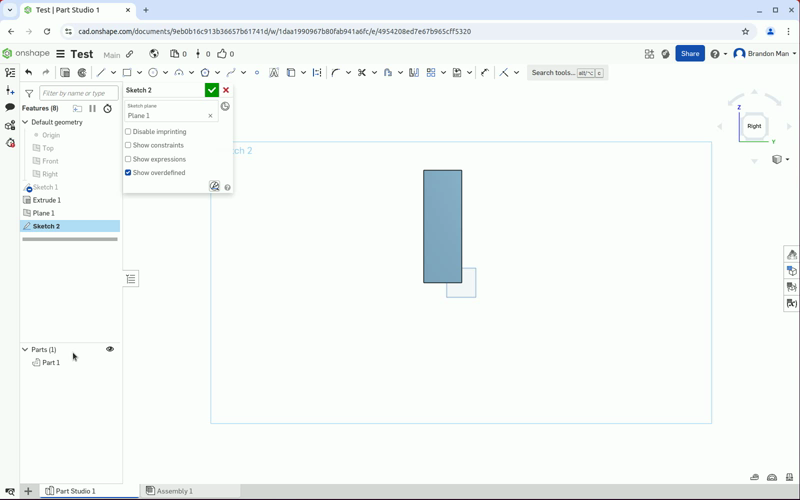
key(y)
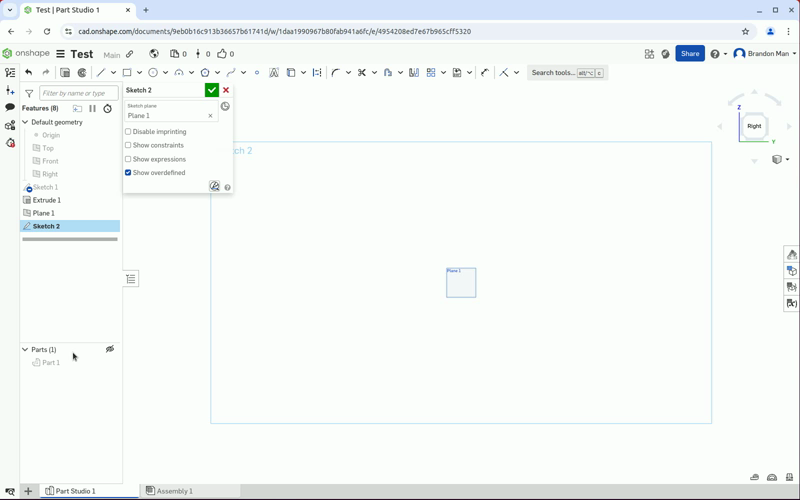
key(c)
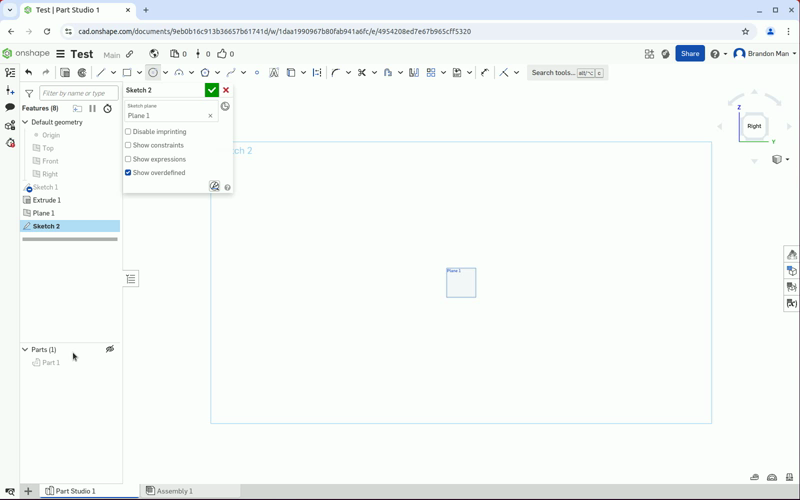
key_down(shift)
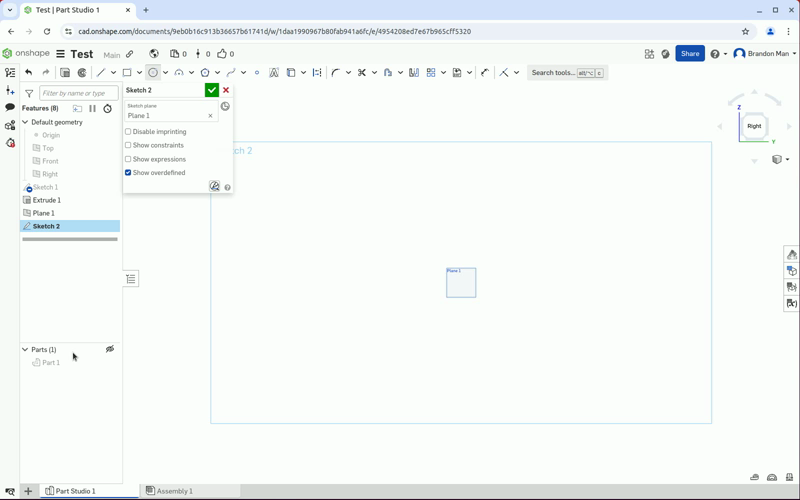
mouse_move(441, 226)
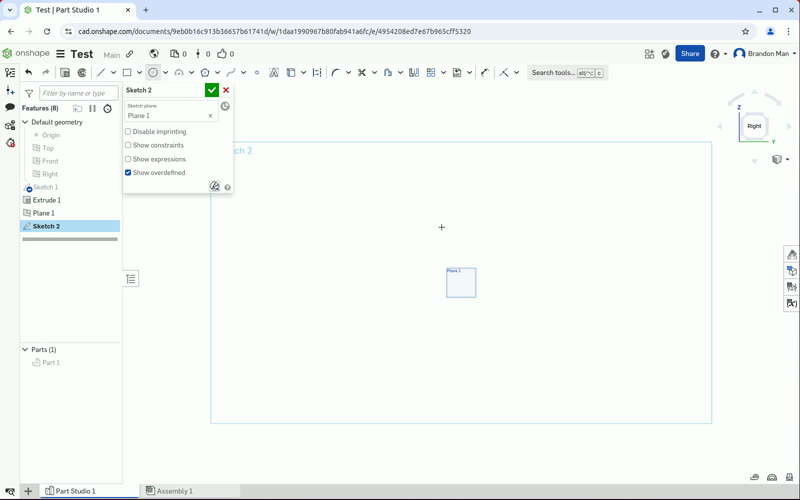
click(441, 226)
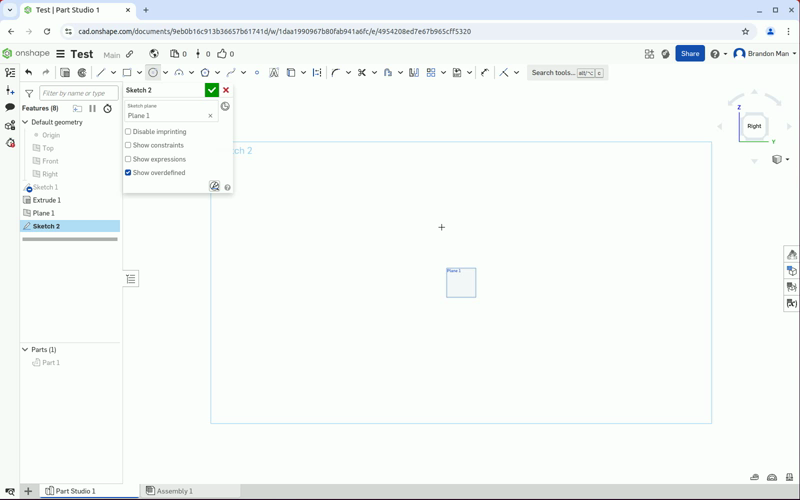
key_up(shift)
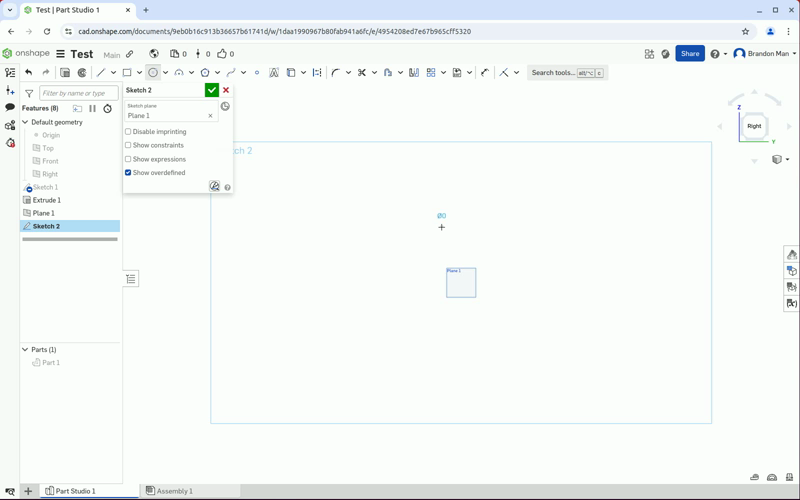
mouse_move(444, 226)
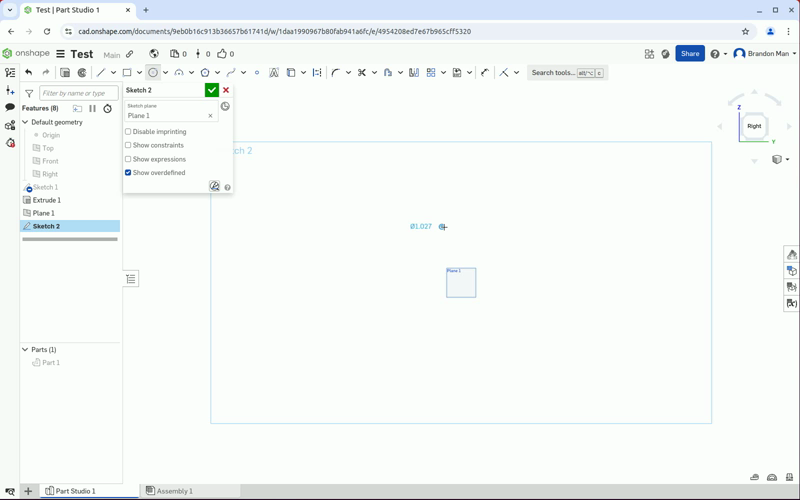
scroll(6)
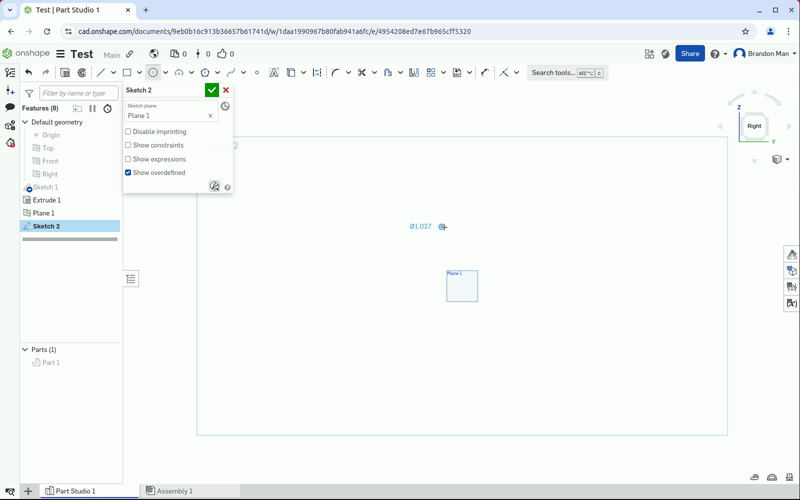
scroll(6)
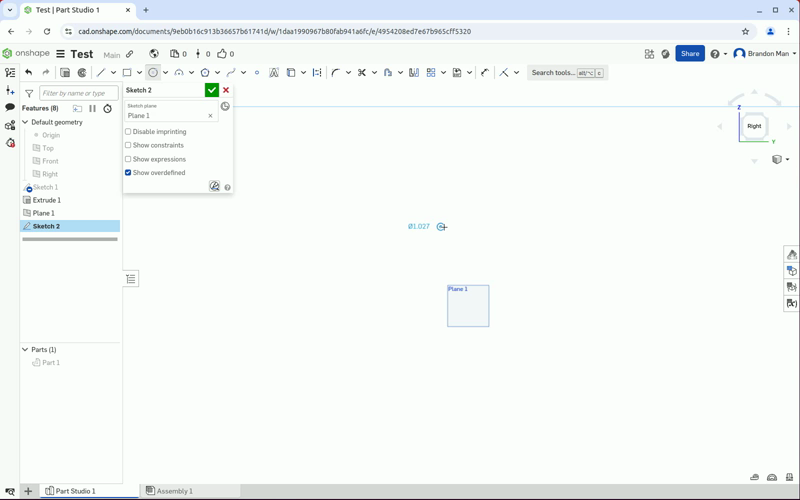
scroll(6)
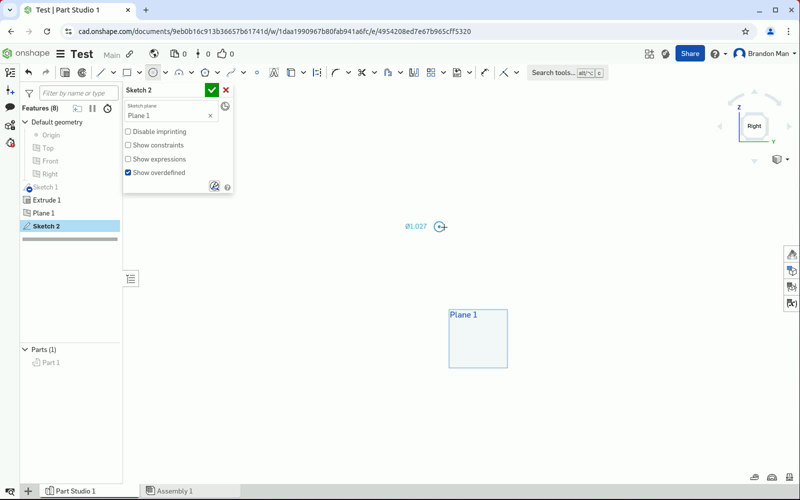
scroll(6)
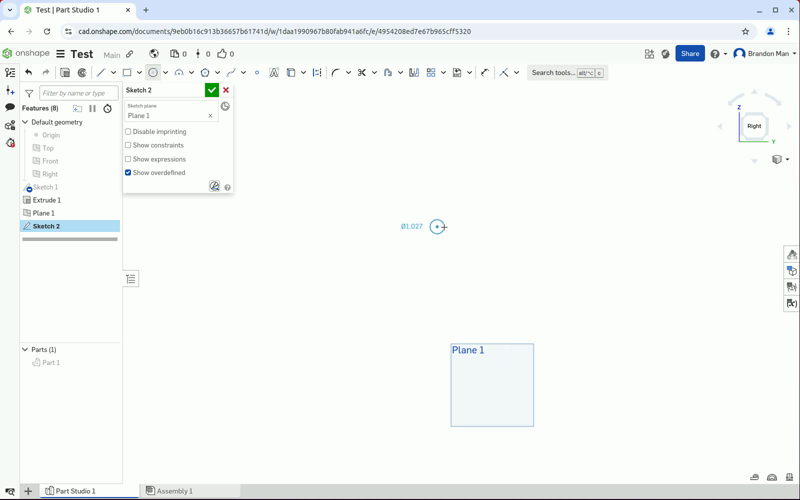
scroll(6)
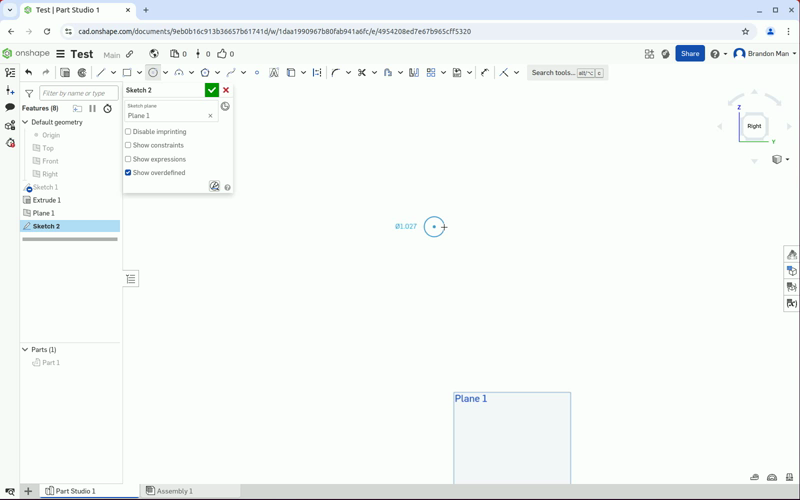
scroll(6)
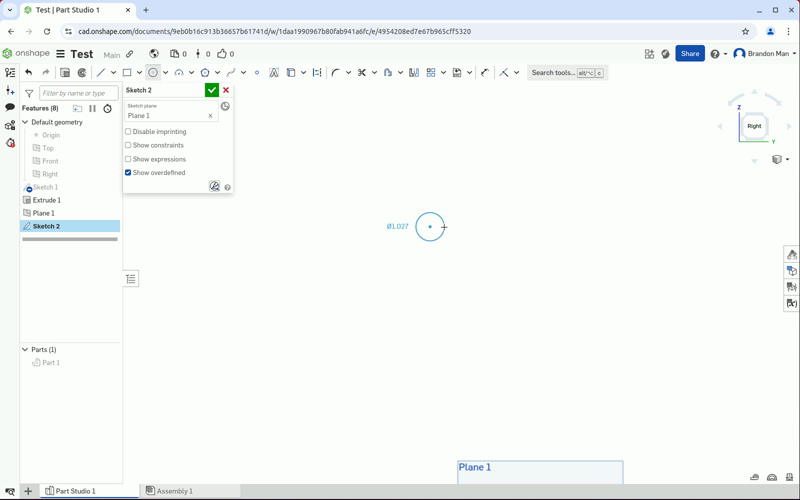
scroll(6)
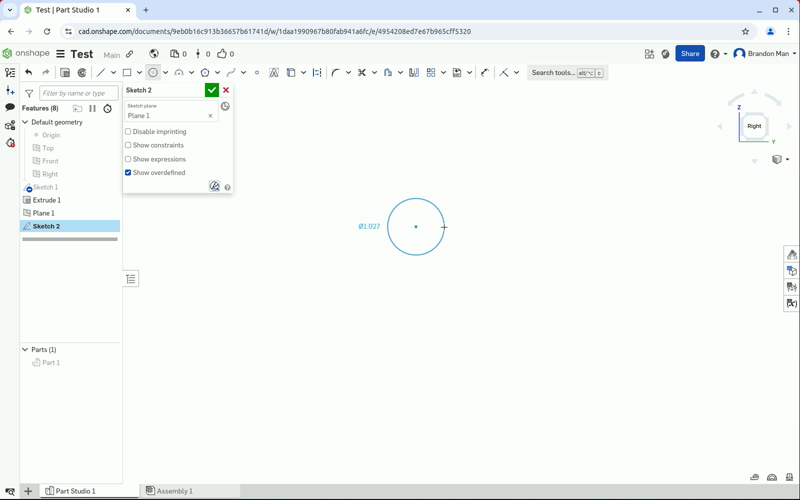
click(444, 226)
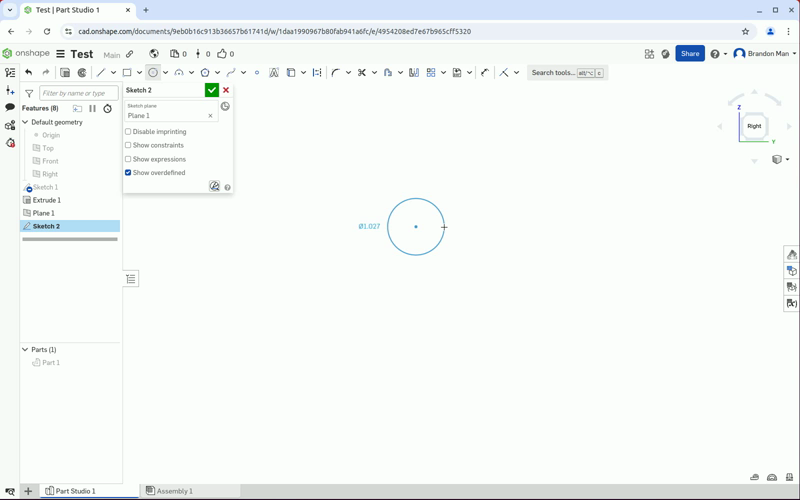
scroll(-6)
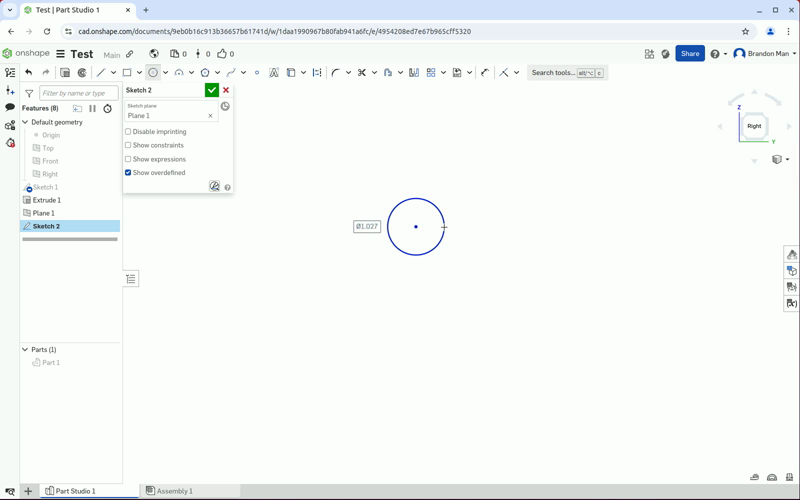
scroll(-6)
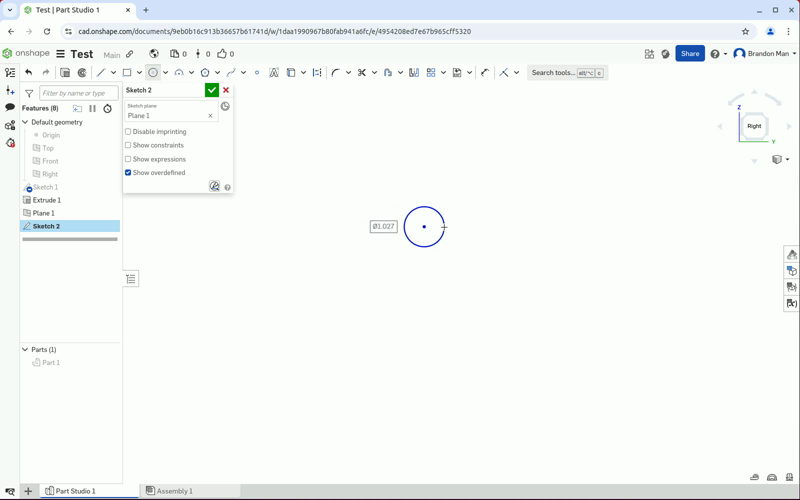
scroll(-6)
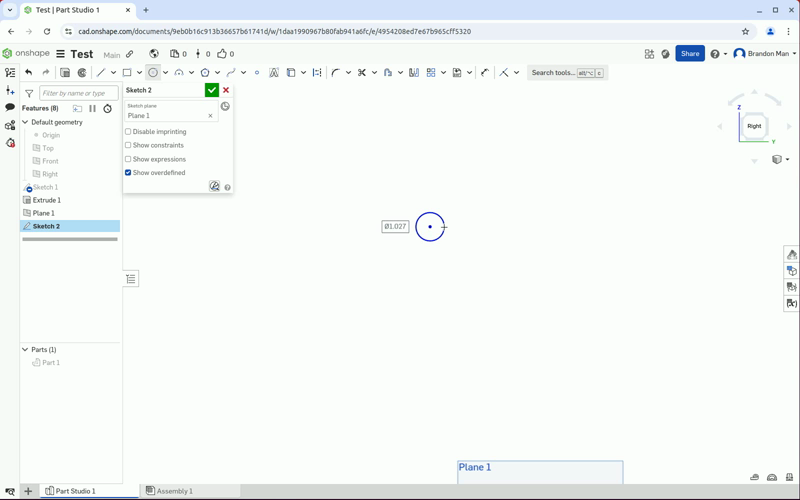
scroll(-6)
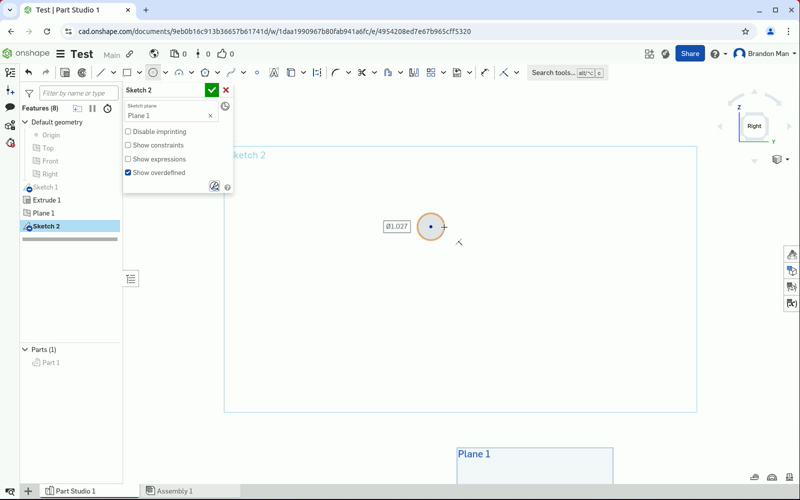
scroll(-6)
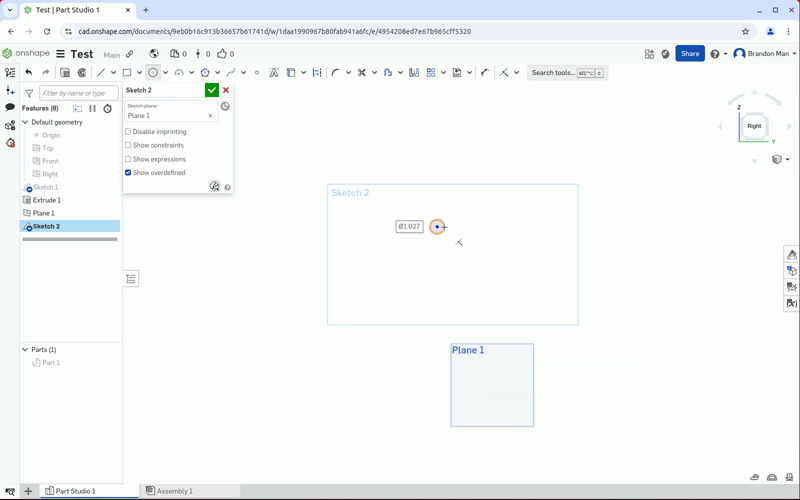
scroll(-6)
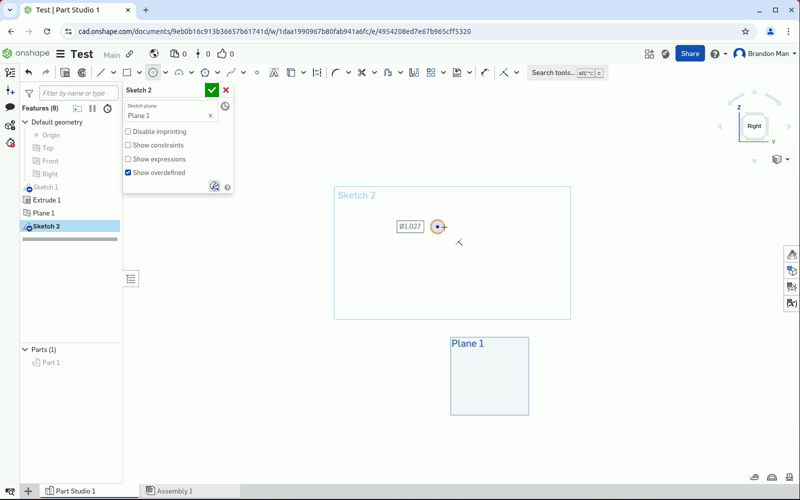
scroll(-6)
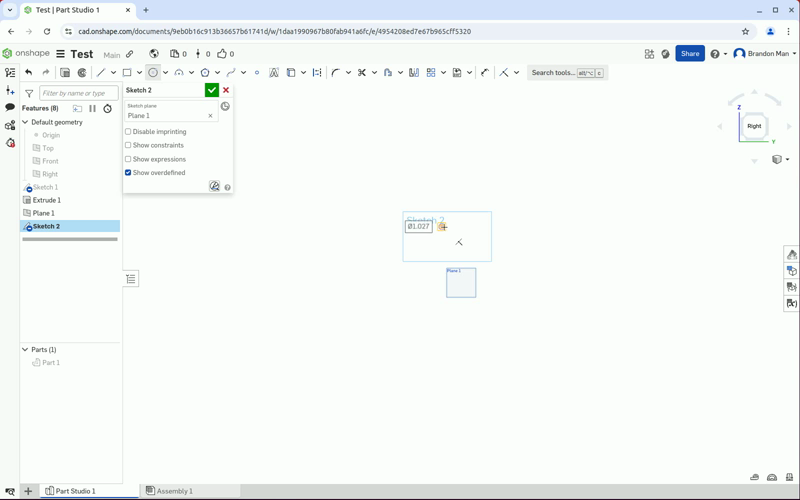
key(esc)
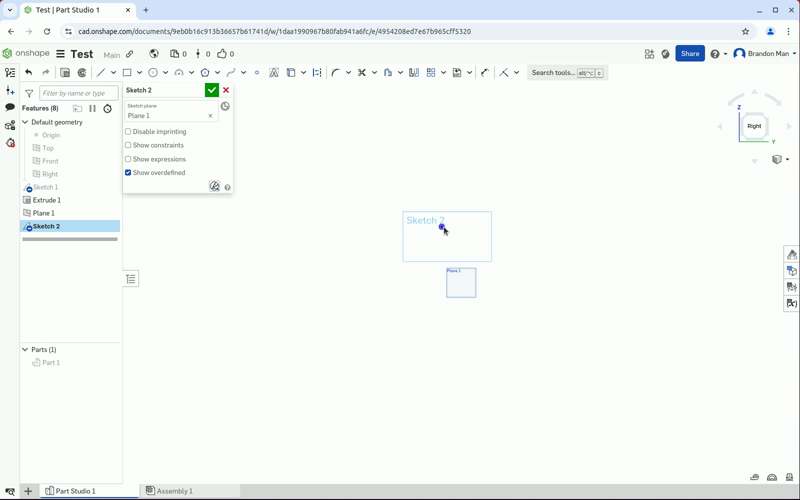
mouse_move(441, 227)
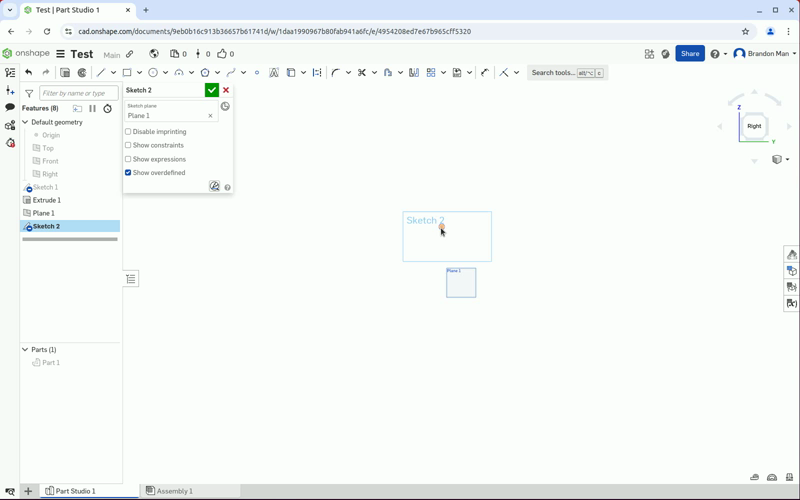
scroll(6)
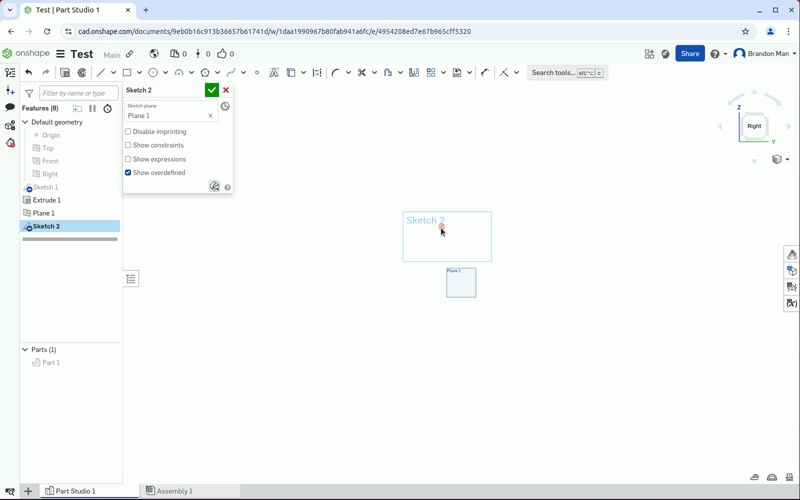
scroll(6)
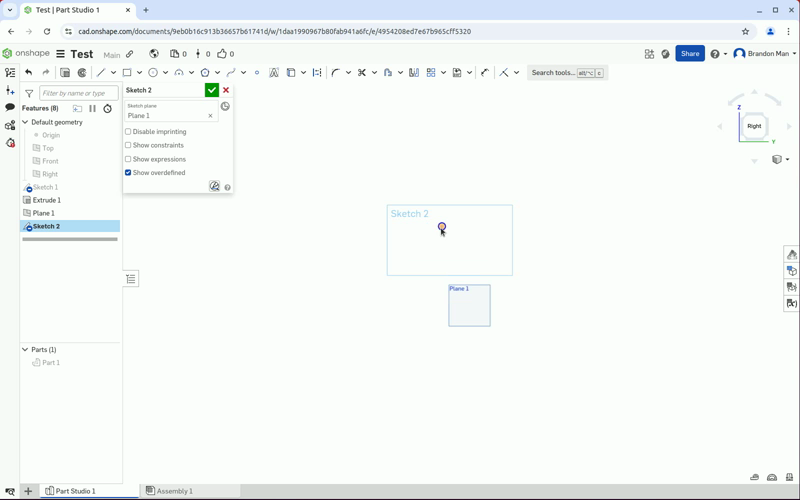
scroll(6)
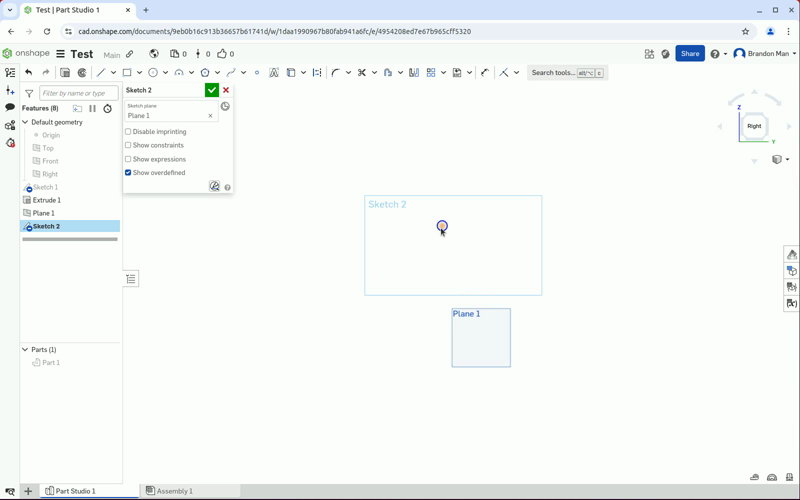
scroll(6)
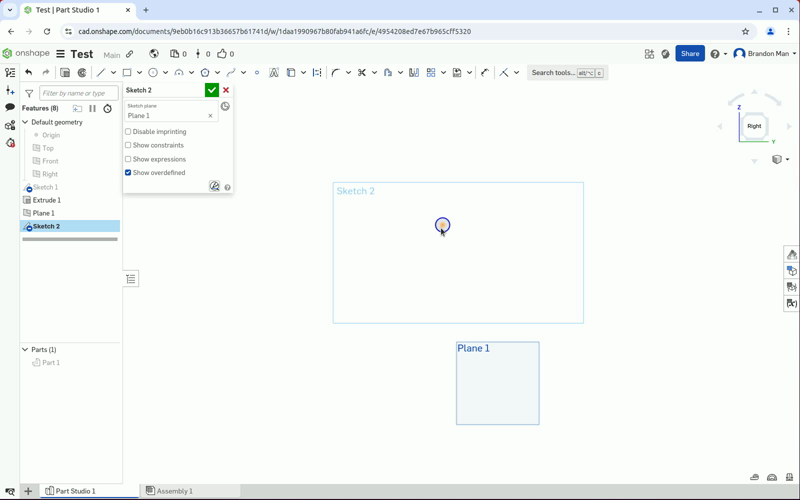
scroll(6)
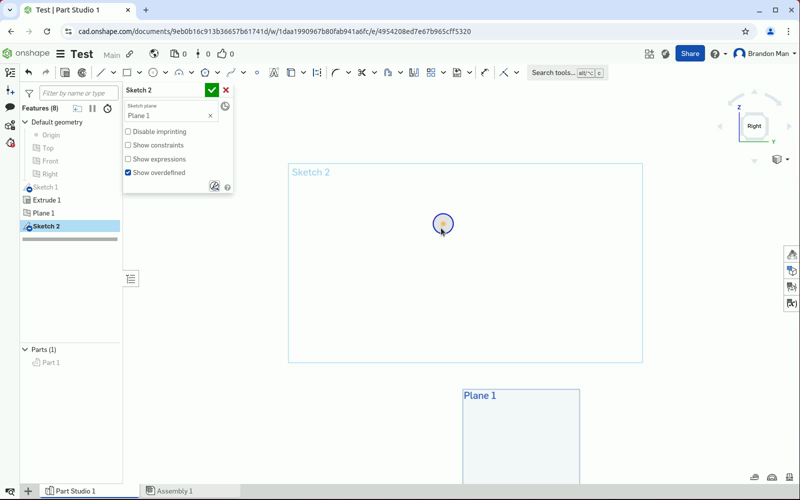
scroll(6)
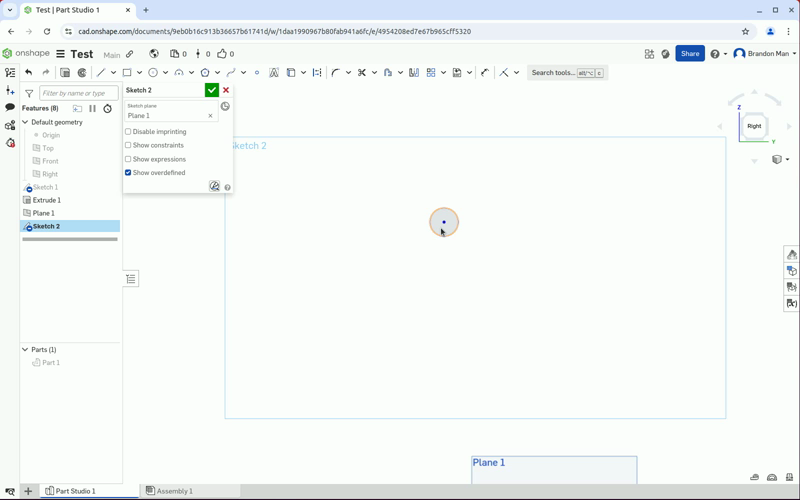
scroll(6)
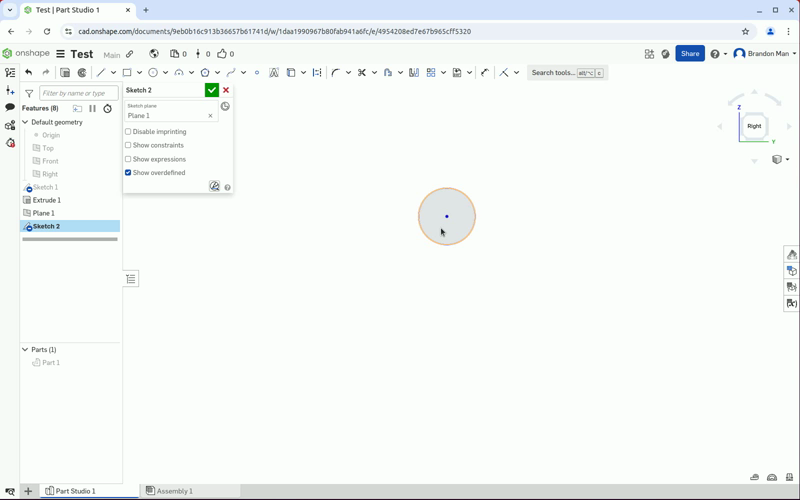
click(441, 227)
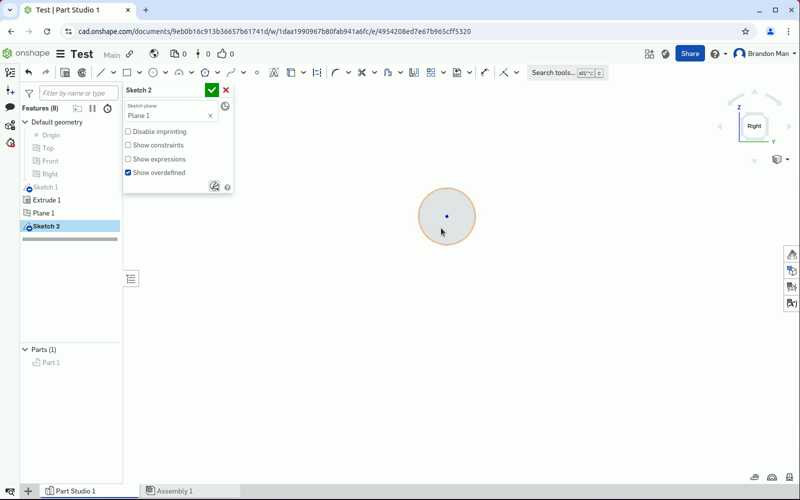
scroll(-6)
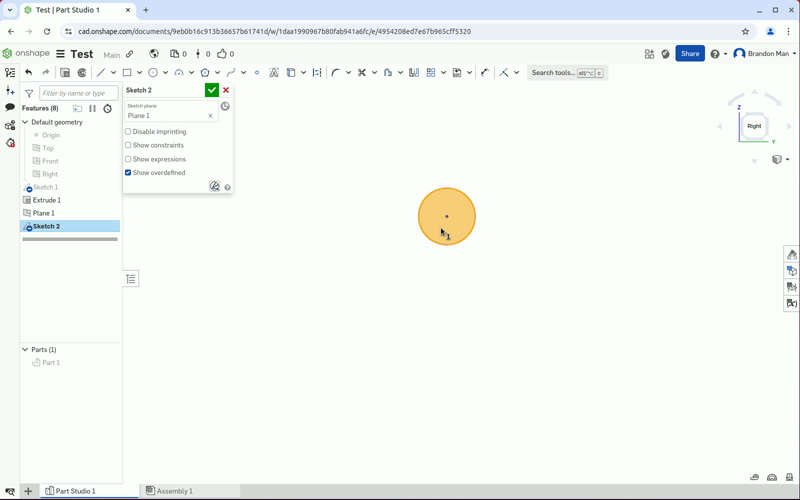
scroll(-6)
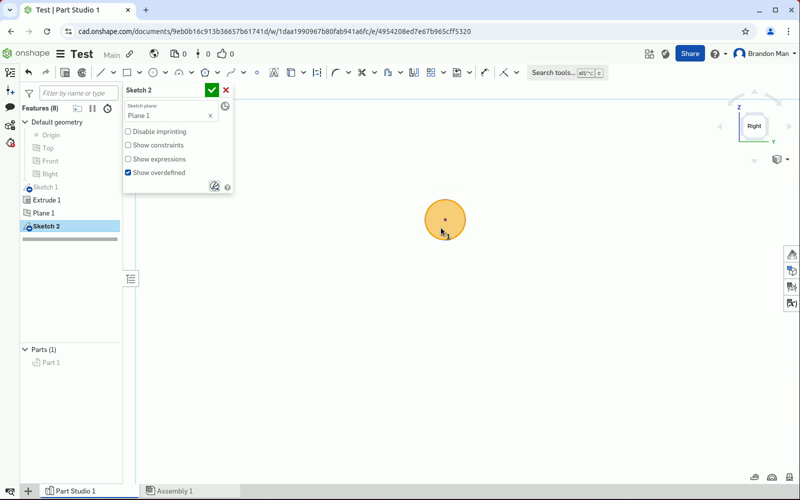
scroll(-6)
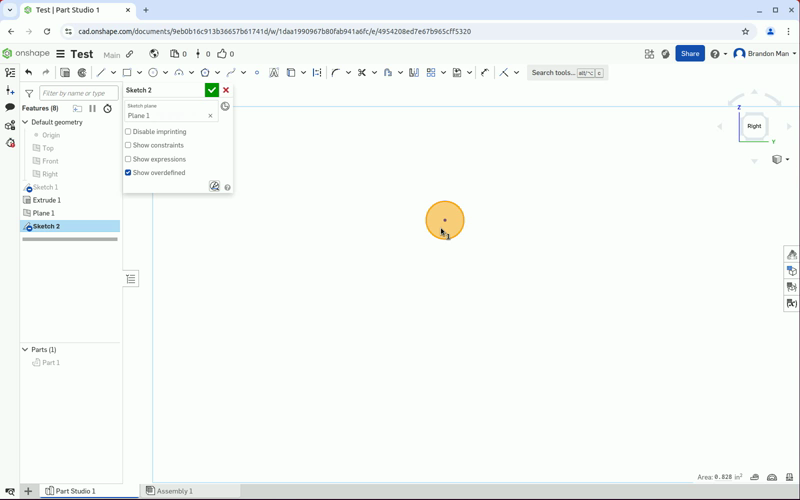
scroll(-6)
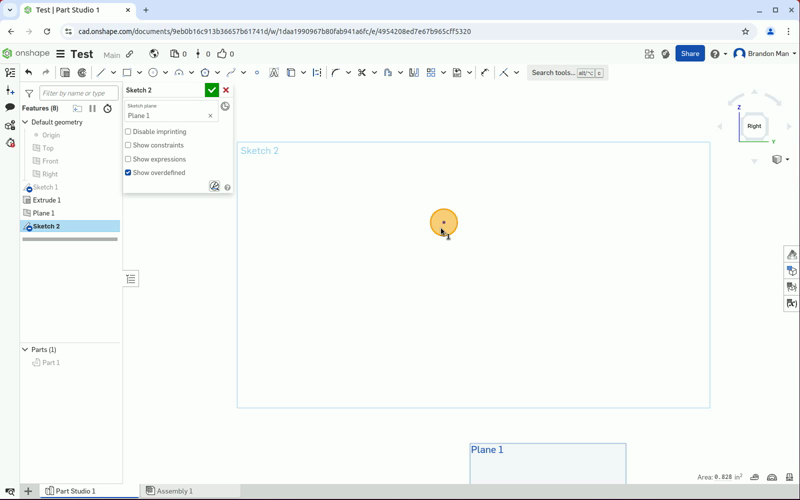
scroll(-6)
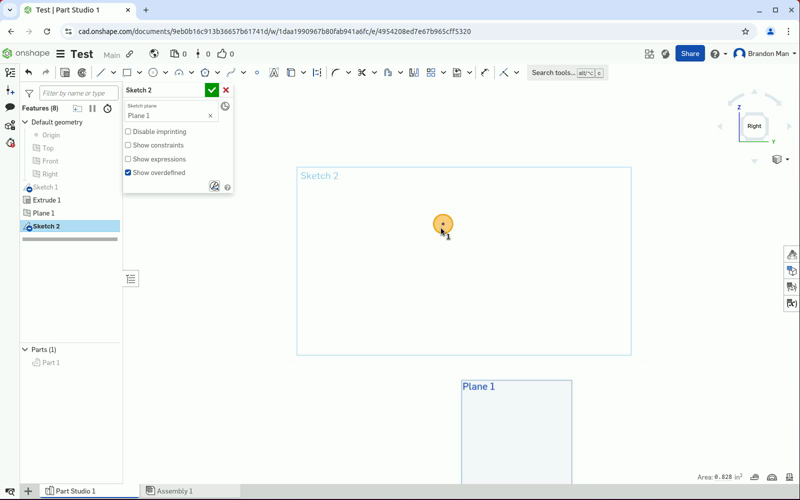
scroll(-6)
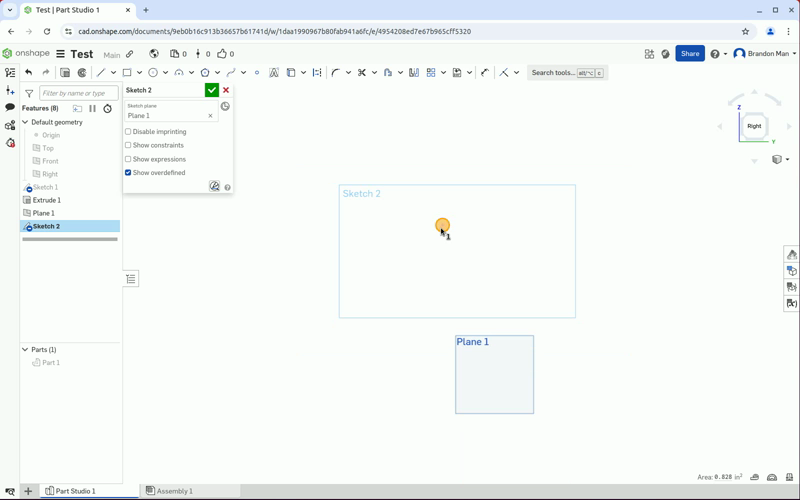
scroll(-6)
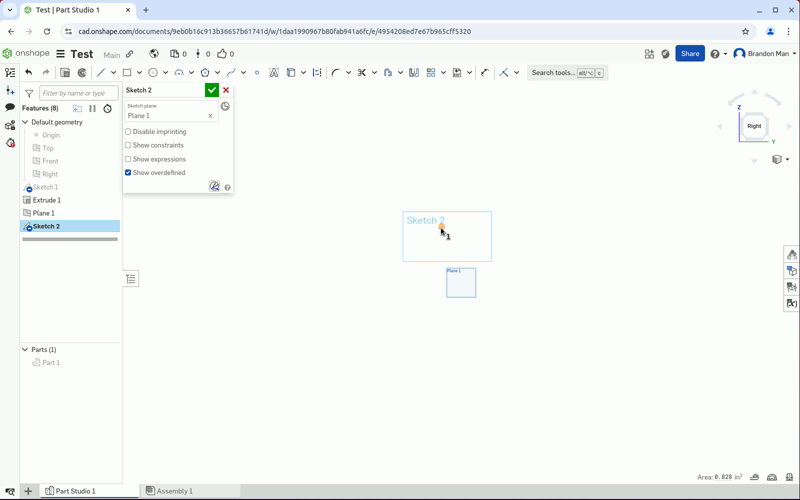
mouse_move(73, 352)
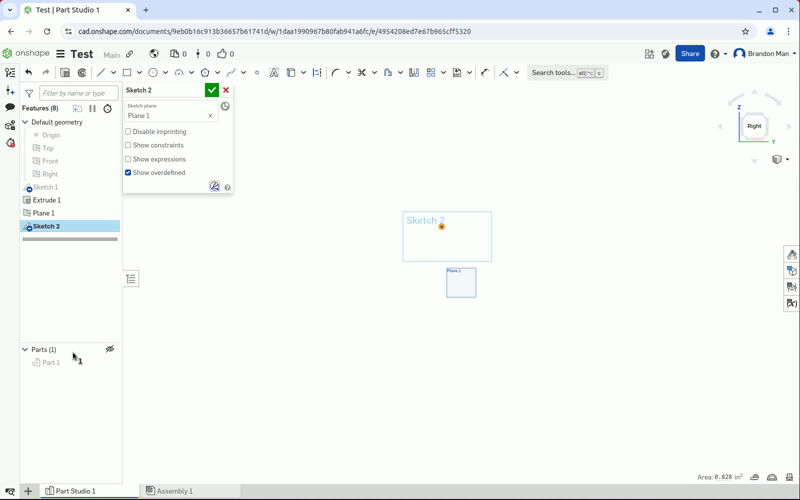
key(shift+y)
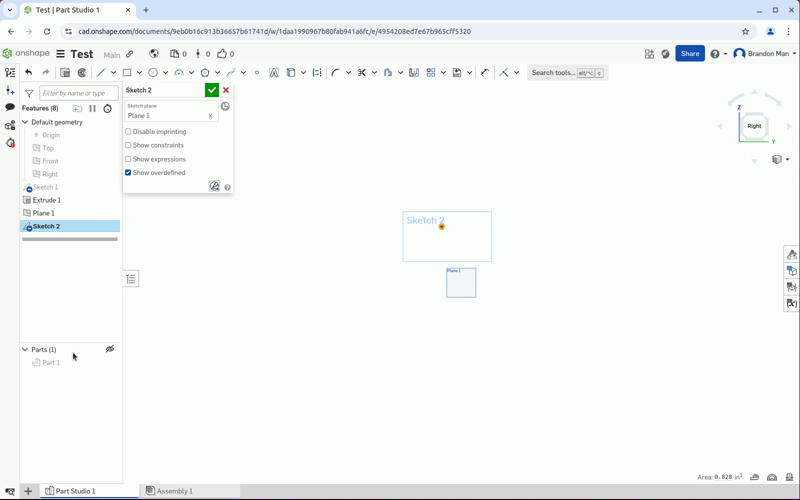
key(shift+e)
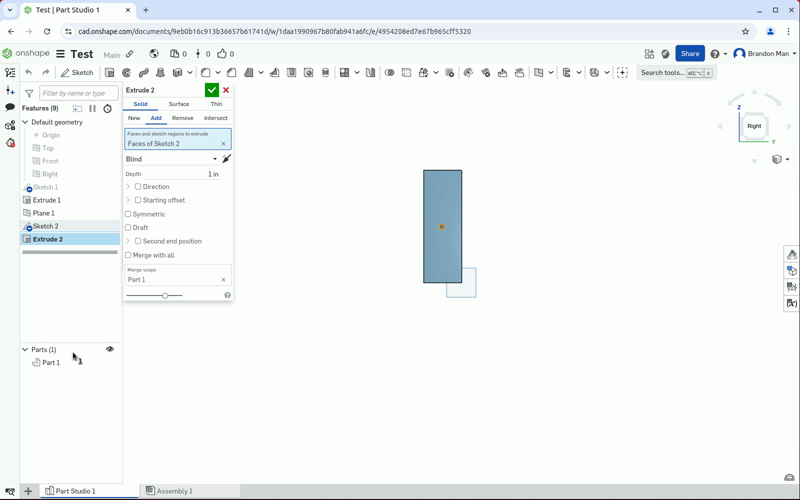
mouse_move(143, 106)
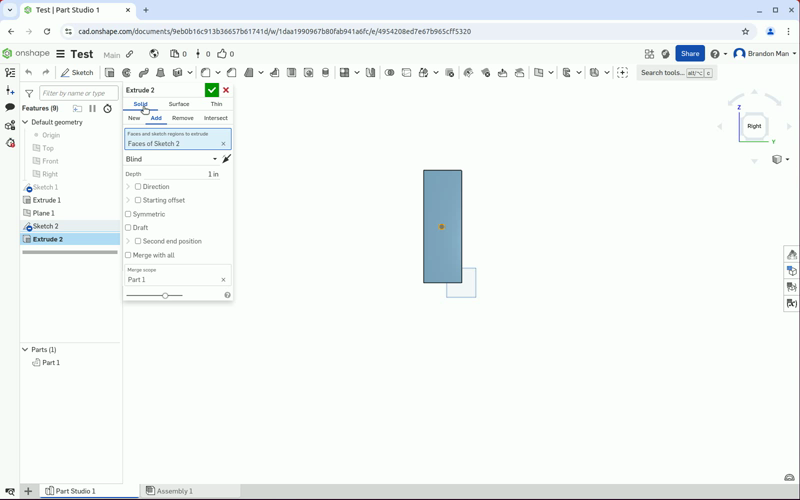
click(143, 106)
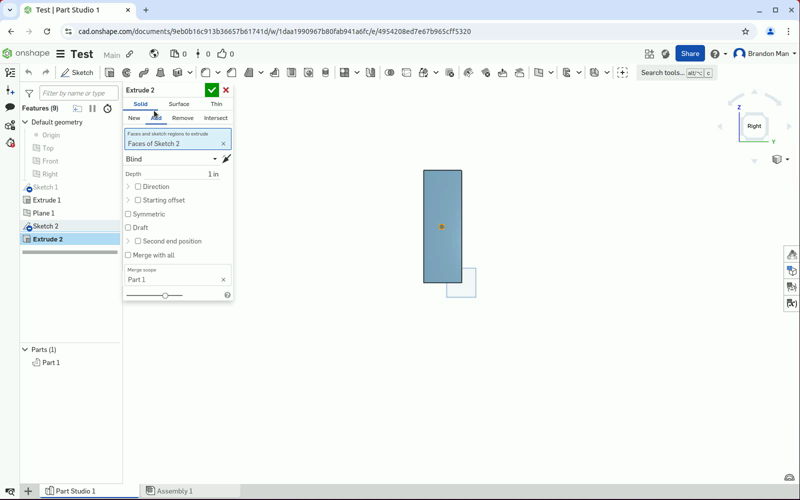
mouse_move(186, 120)
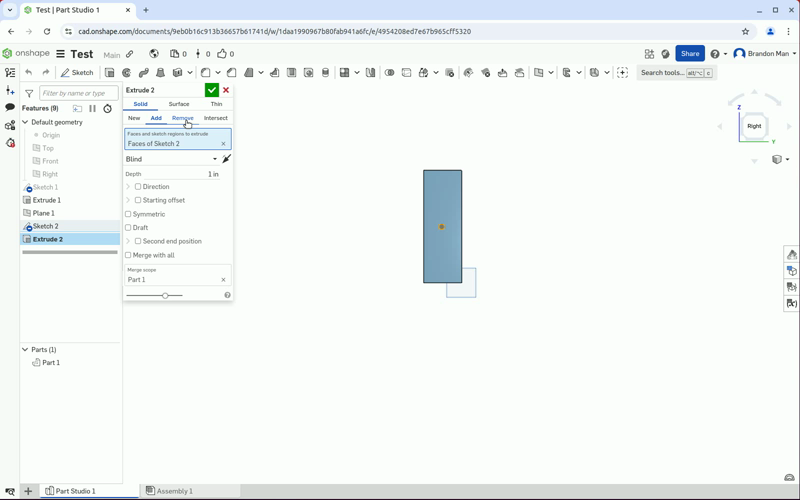
click(186, 120)
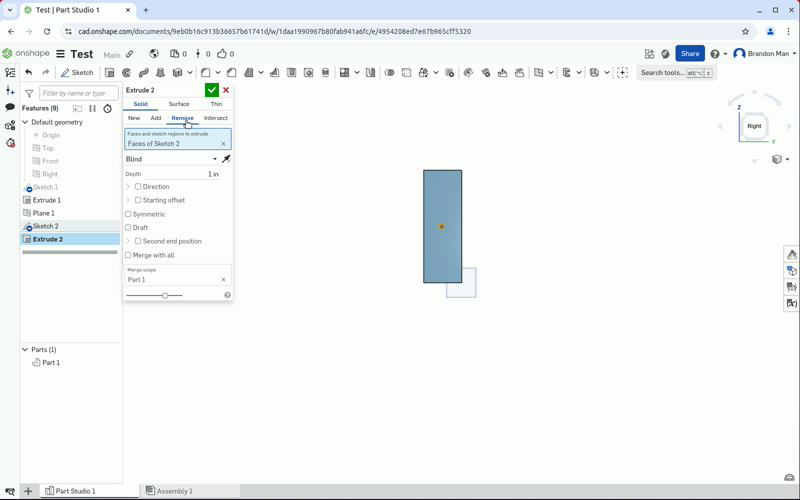
key(tab, 4)
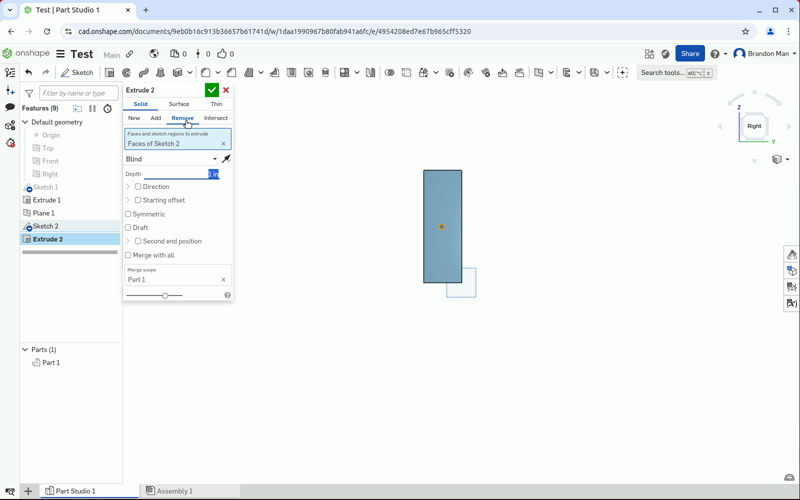
text(1.444)
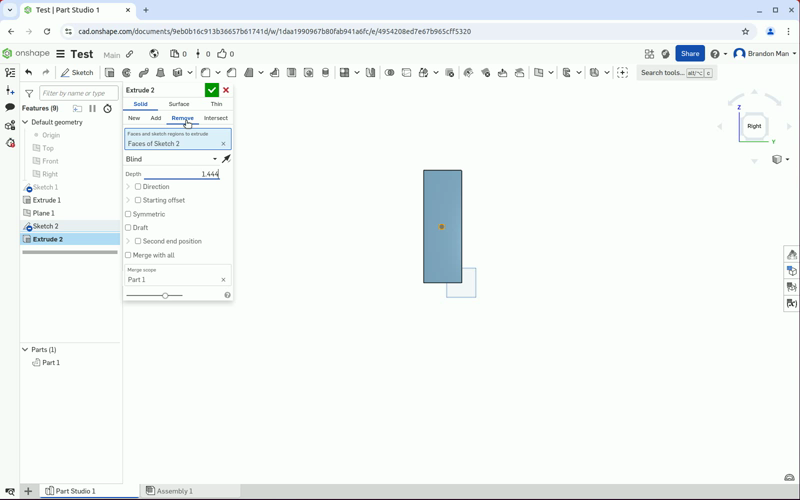
key(tab, 6)
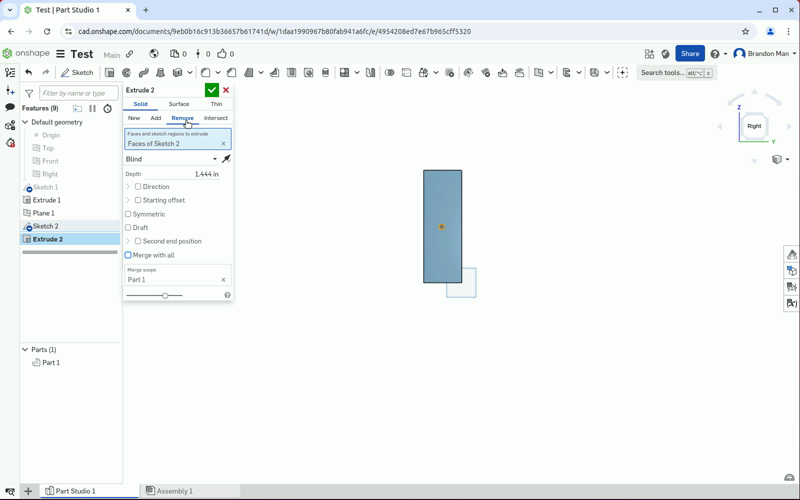
key(space)
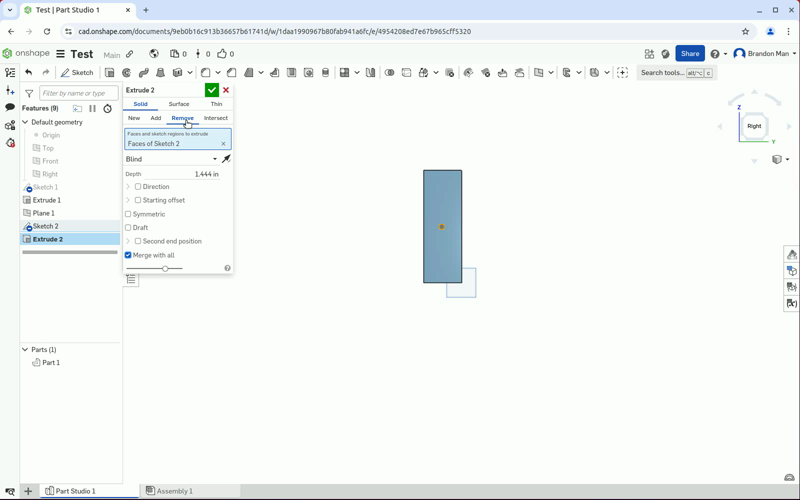
key(enter)
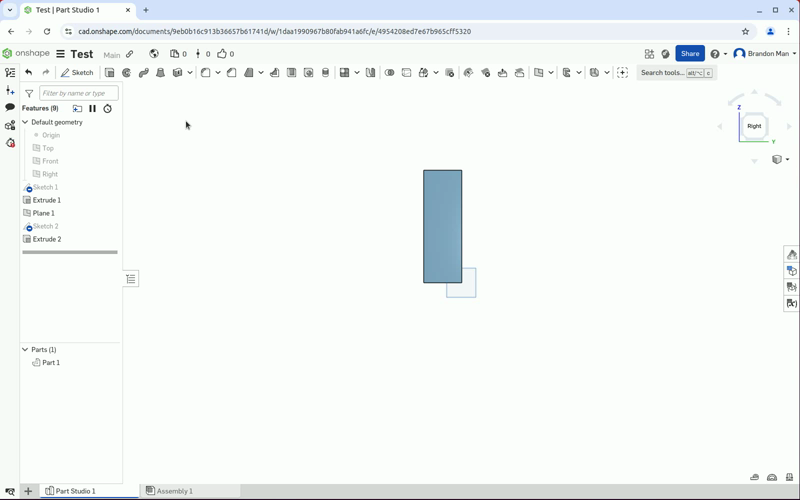
key(shift+h)
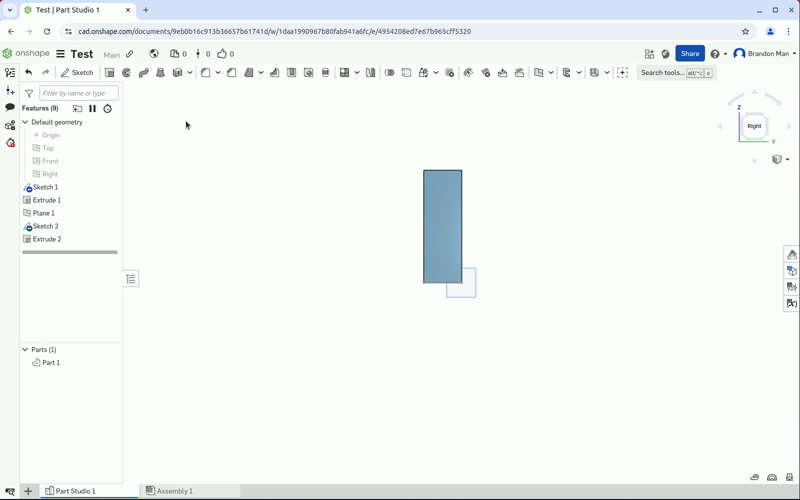
key(shift+h)
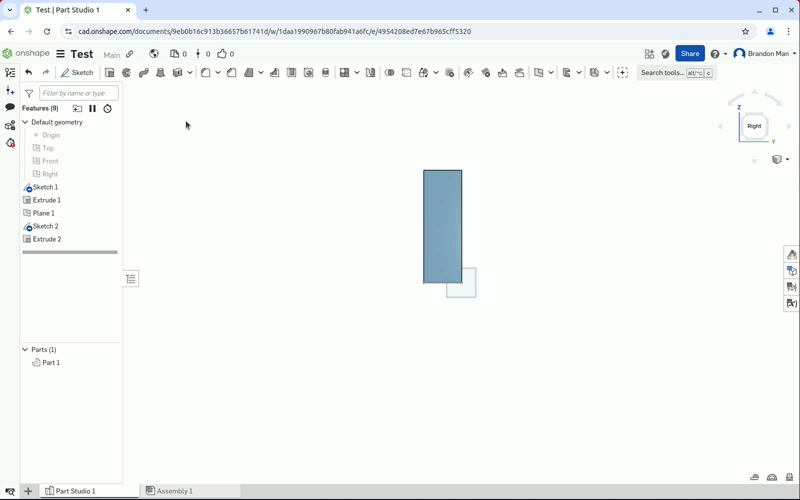
key(shift+7)
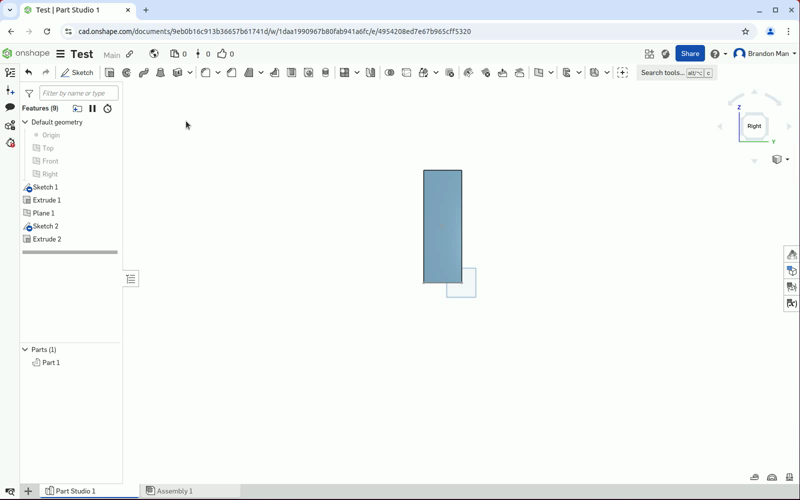
key(right, 2)
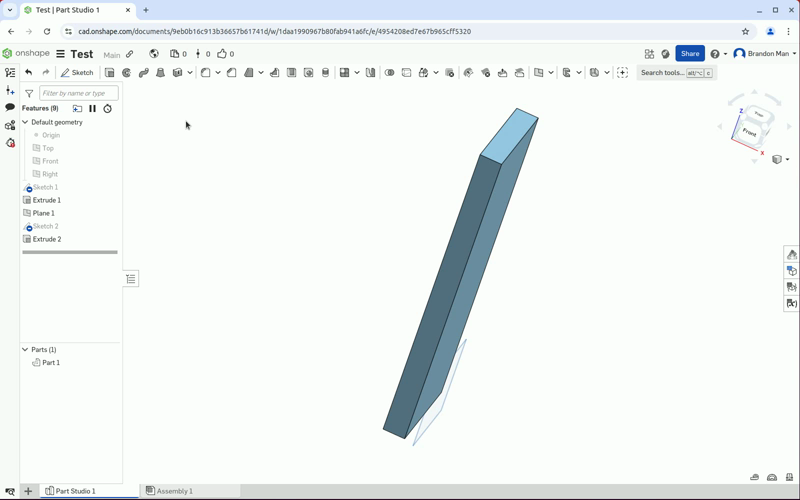
key(down, 2)
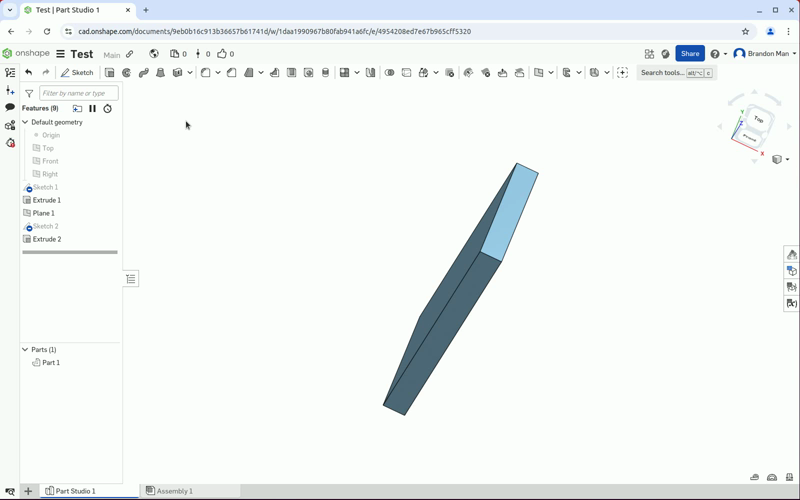
key(up, 2)
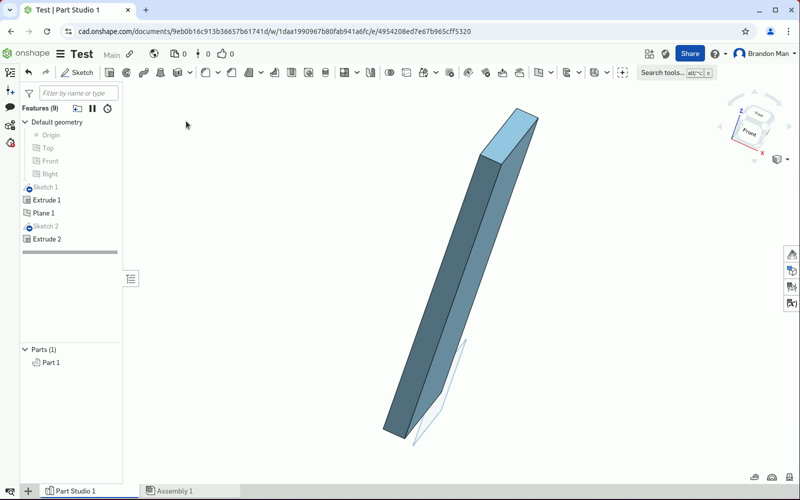
key(left, 2)
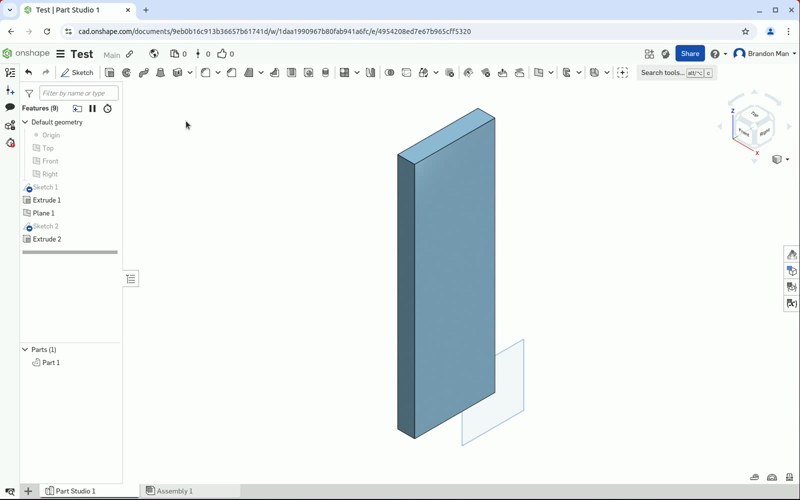
mouse_move(73, 189)
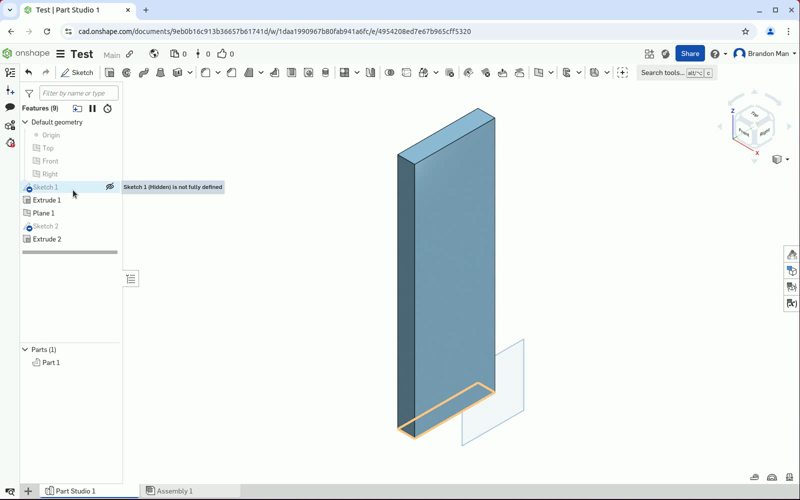
click(73, 189)